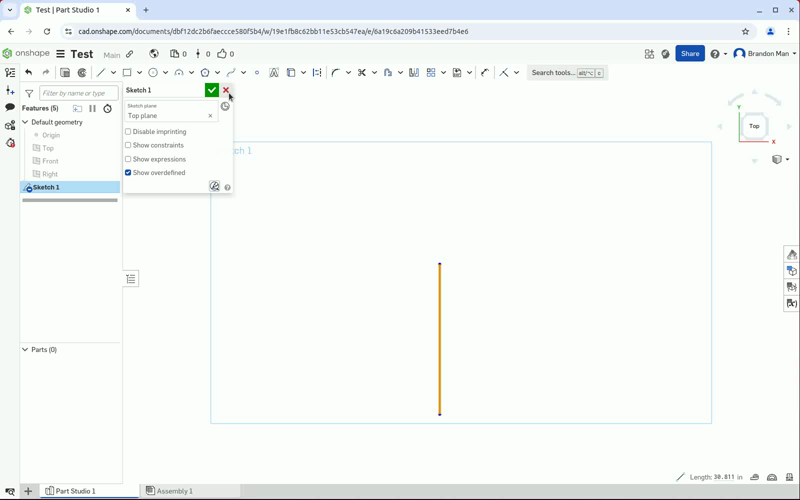
key(shift+h)
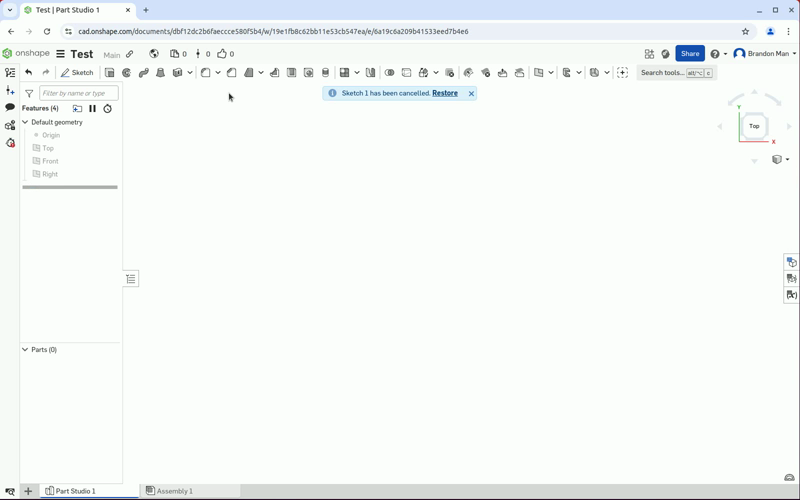
mouse_move(73, 352)
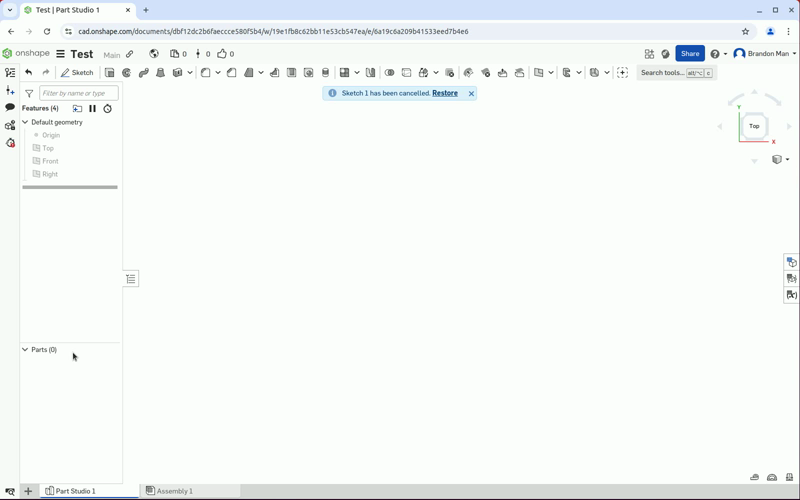
key(y)
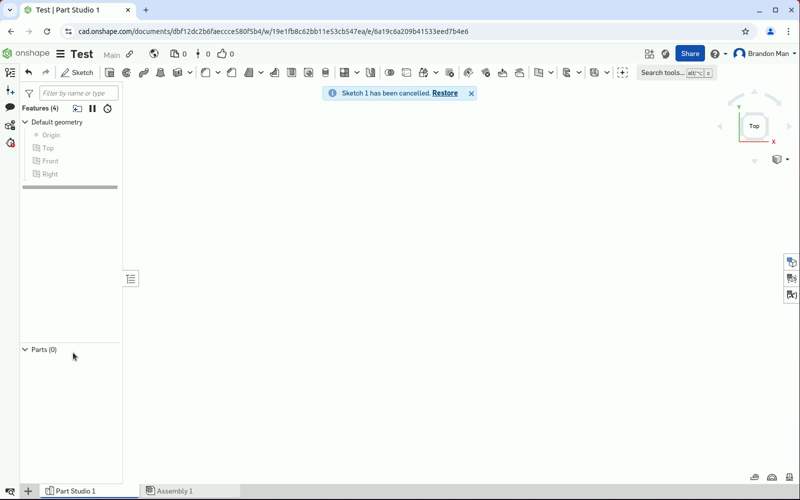
key(shift+p)
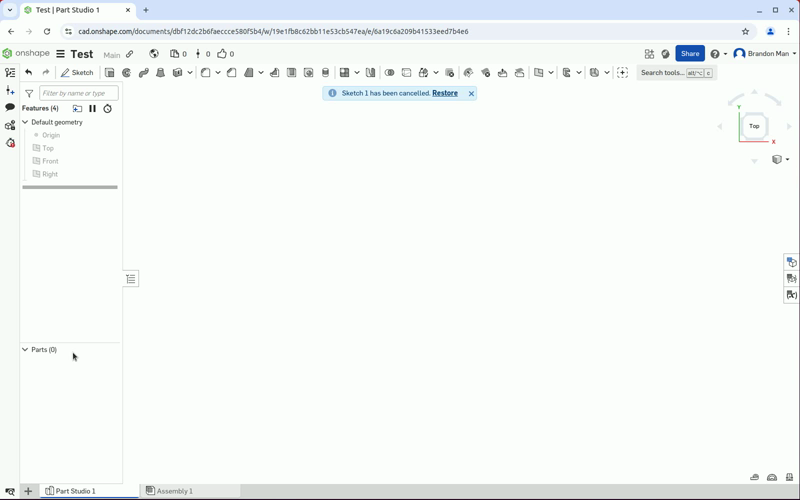
key(space)
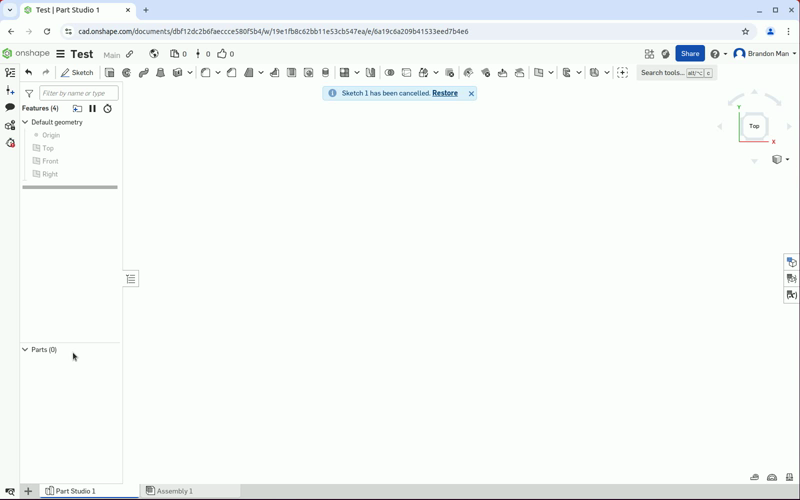
key_down(shift)
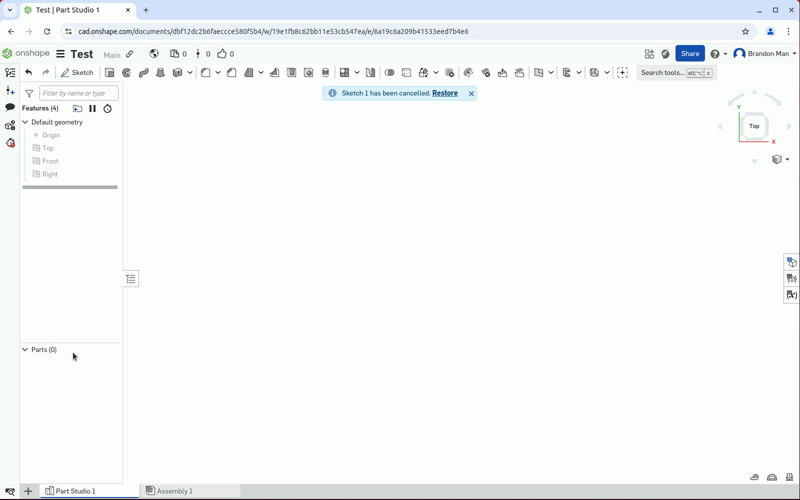
key(up)
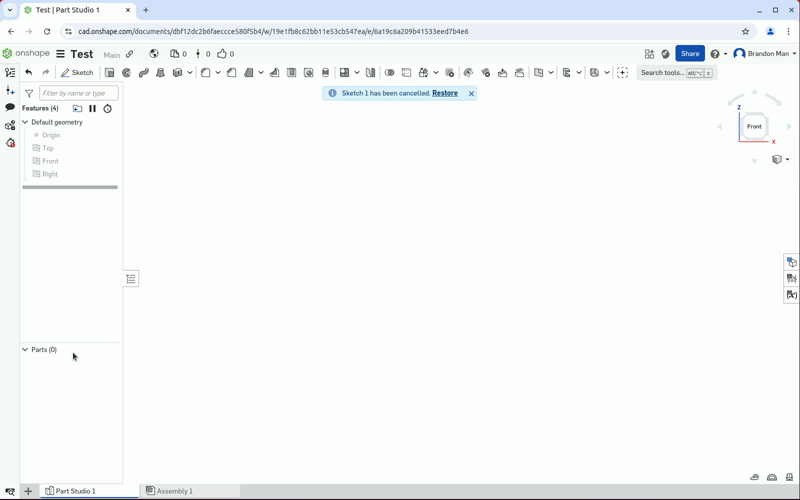
key_up(shift)
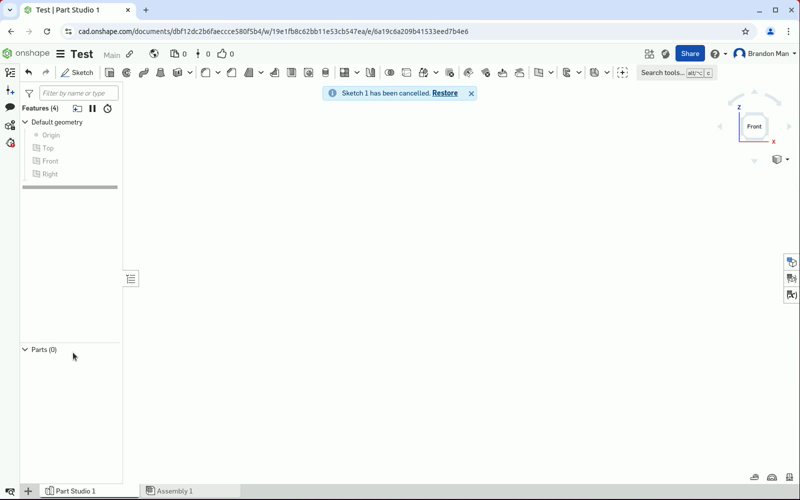
mouse_move(73, 352)
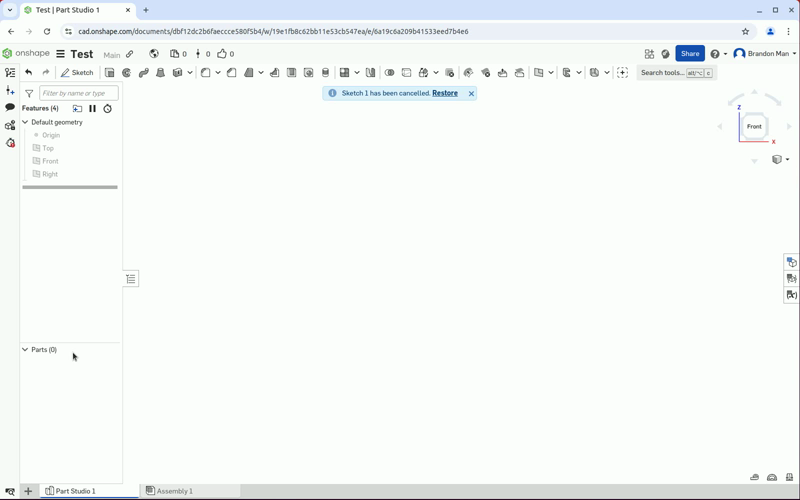
key(shift+y)
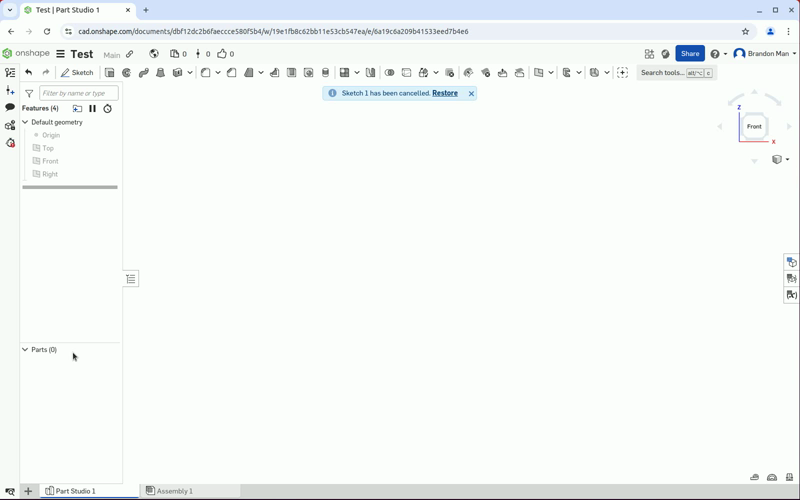
key(shift+s)
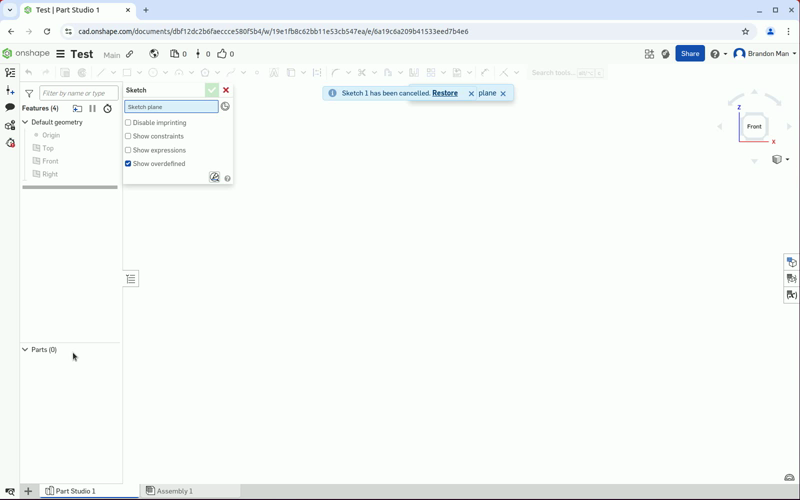
mouse_move(73, 163)
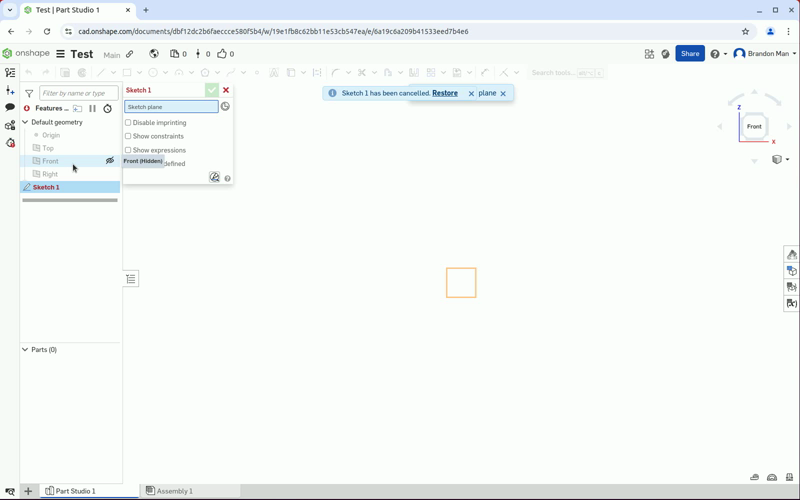
click(73, 163)
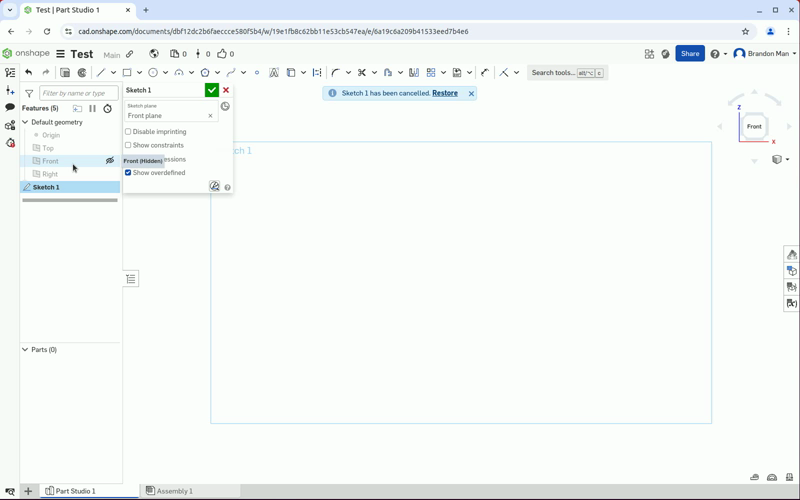
mouse_move(73, 352)
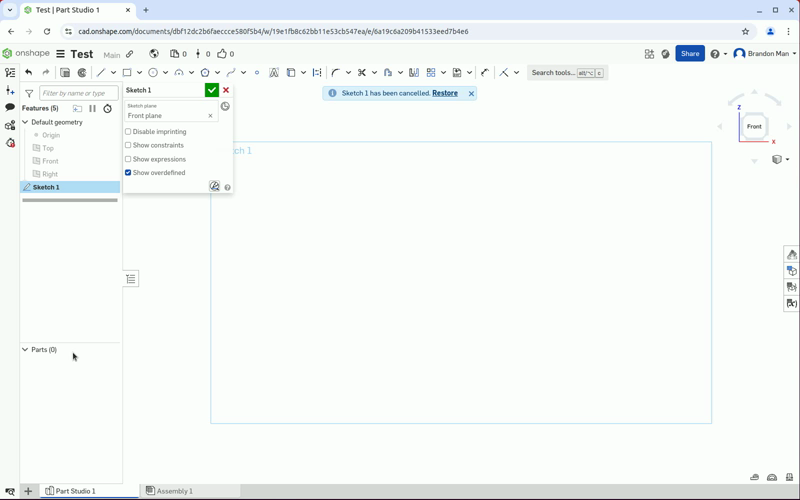
key(y)
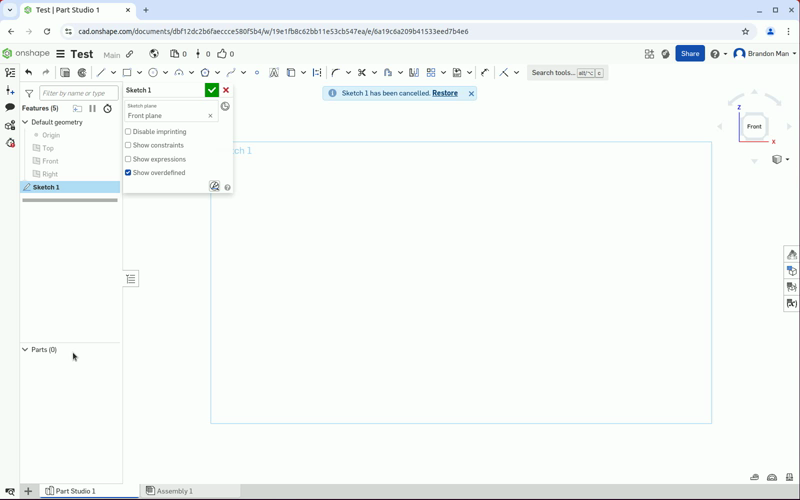
key(l)
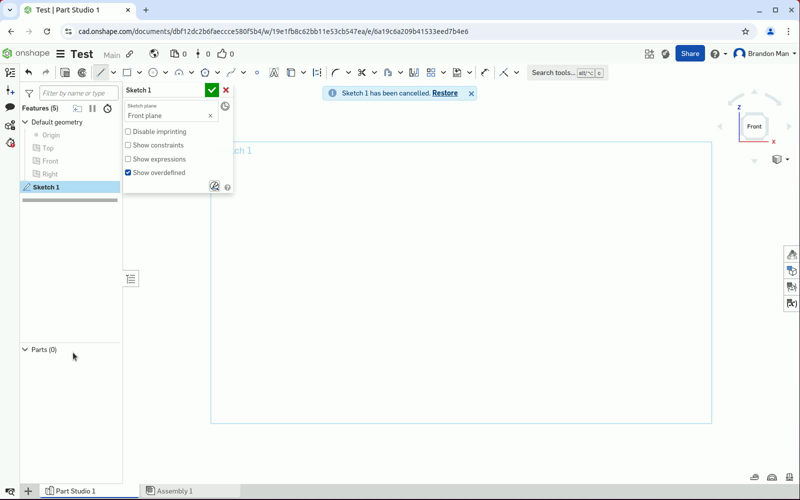
key_down(shift)
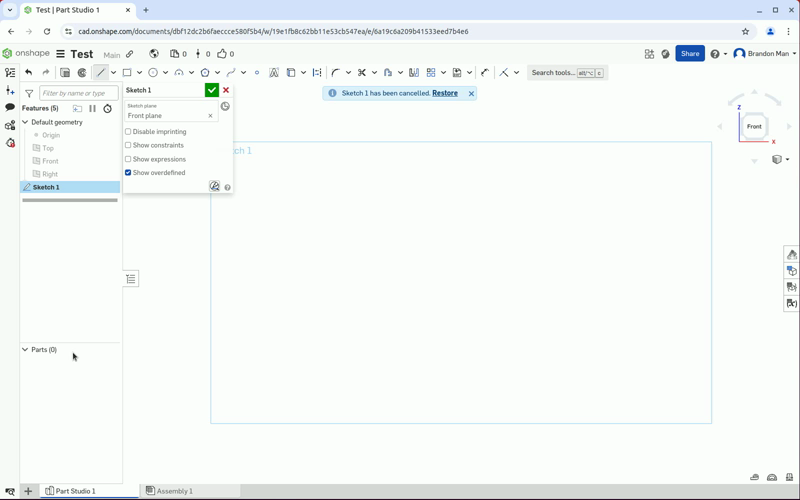
mouse_move(377, 260)
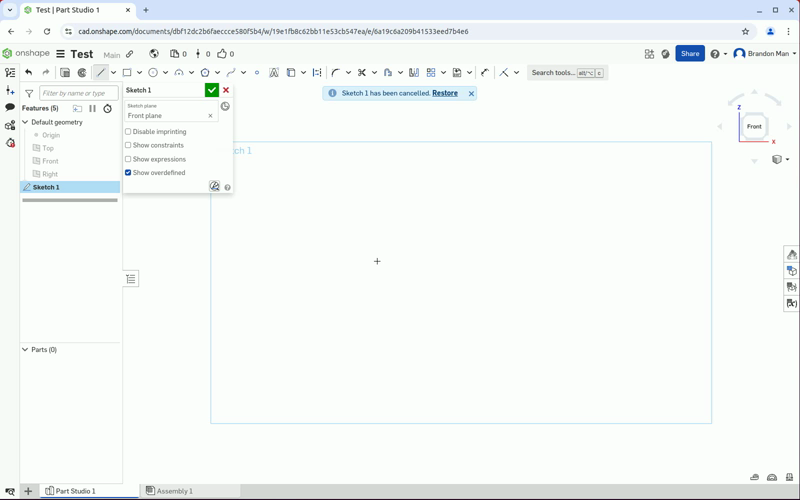
click(377, 260)
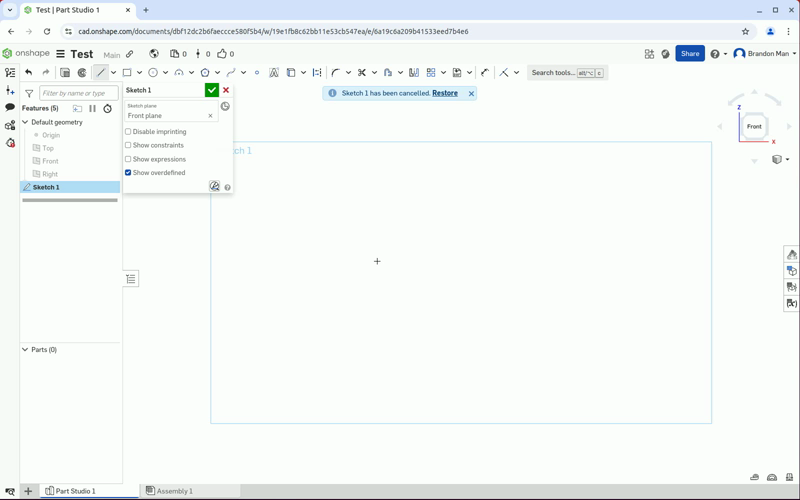
key_up(shift)
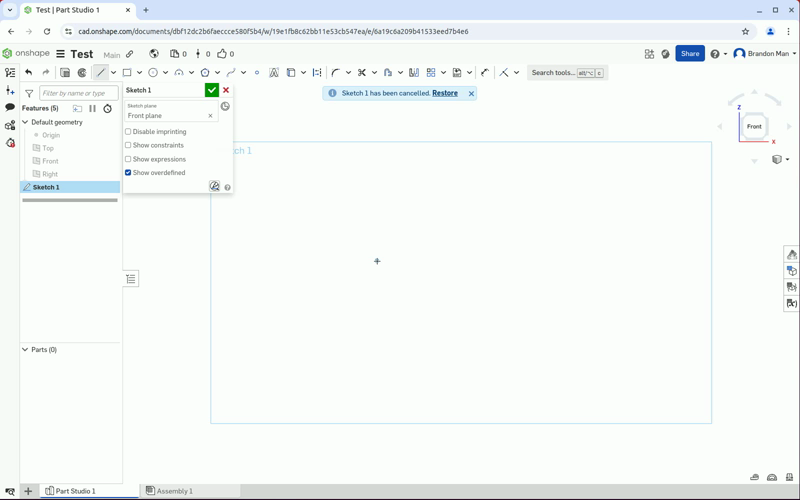
key_down(shift)
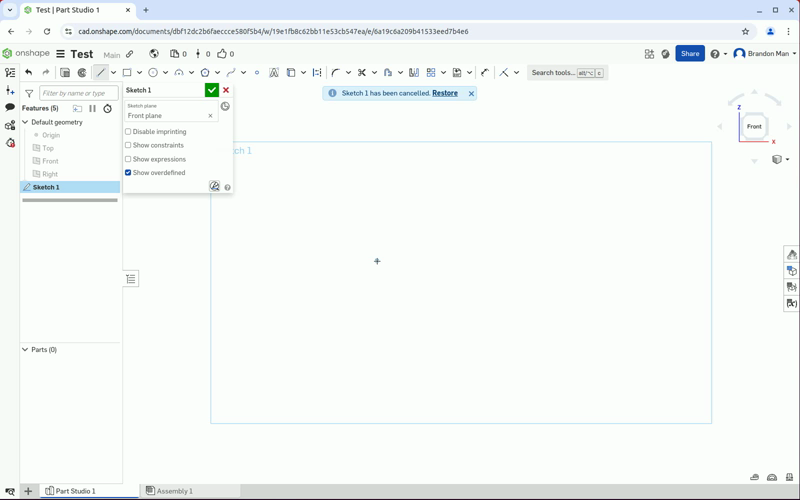
mouse_move(407, 260)
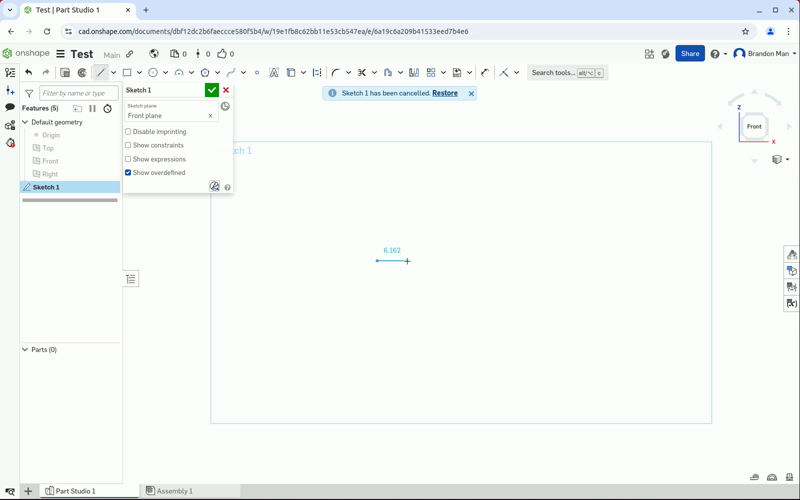
mouse_move(407, 260)
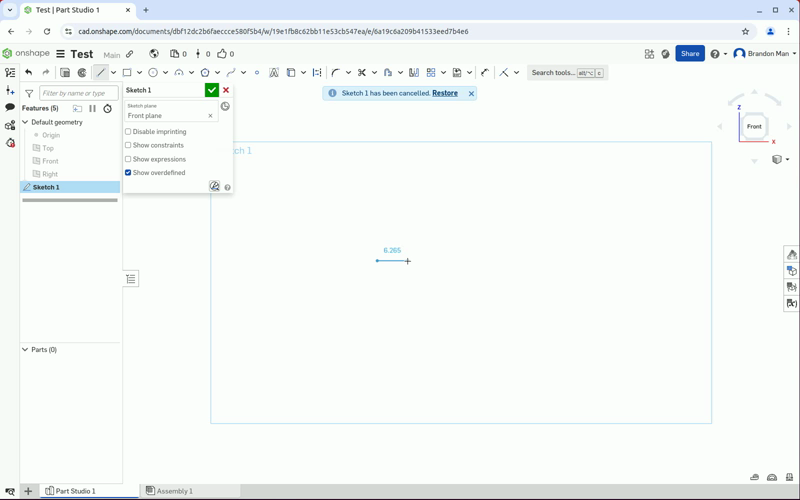
click(407, 260)
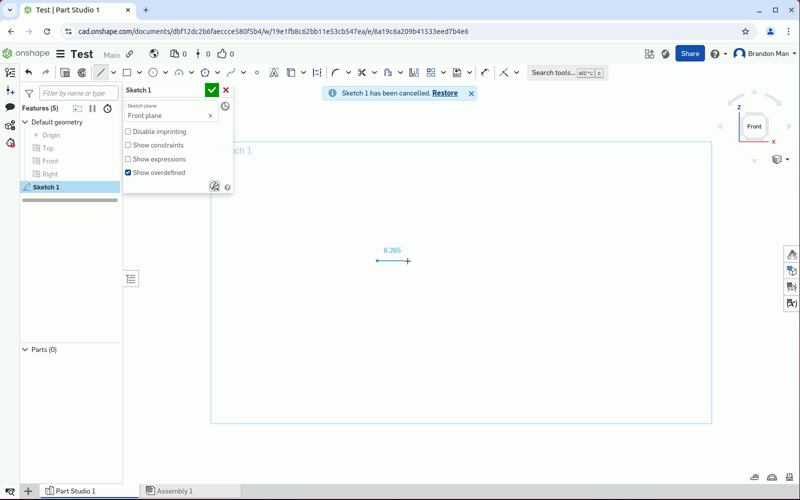
key_up(shift)
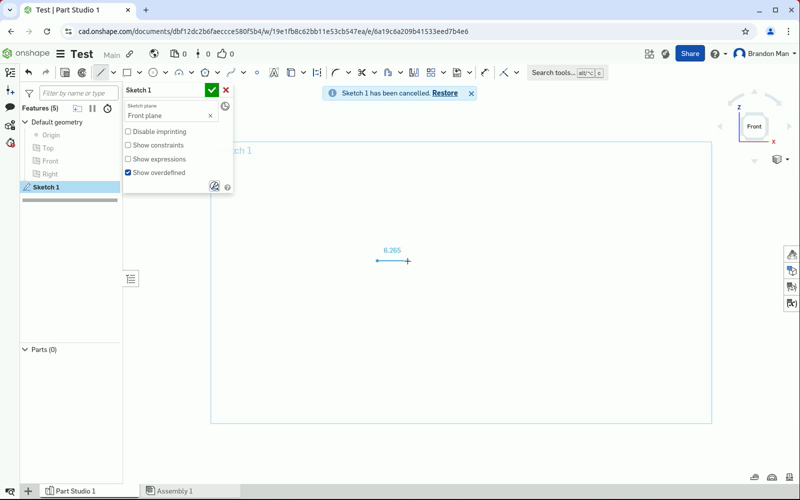
key_down(shift)
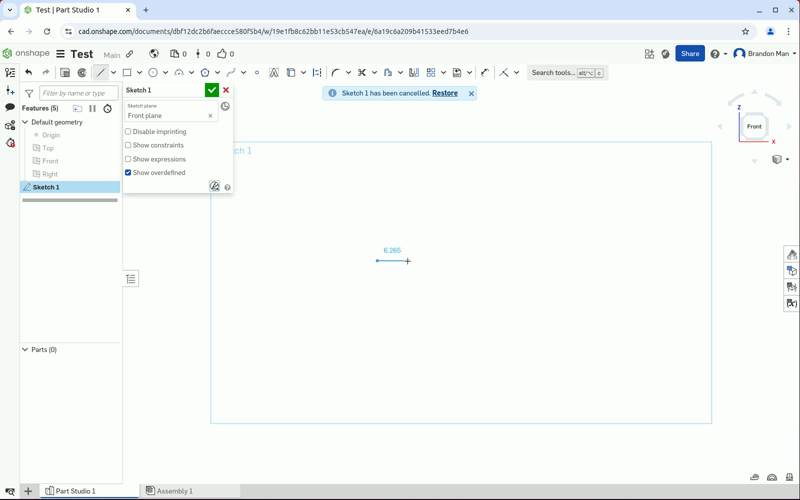
mouse_move(407, 171)
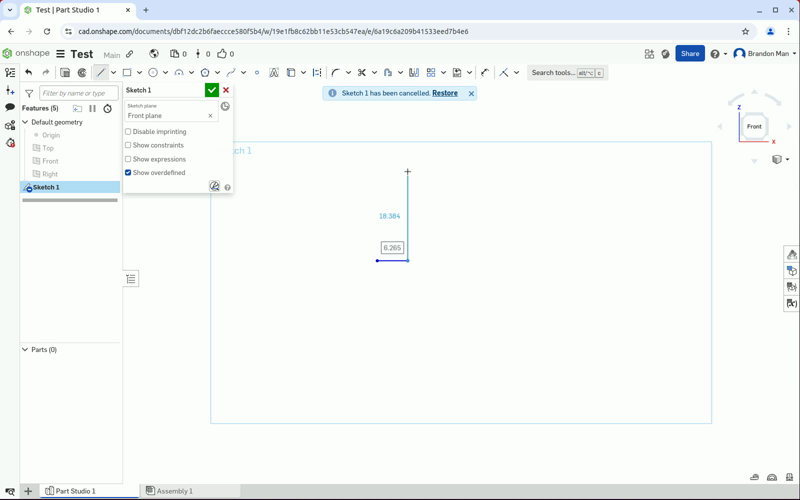
click(407, 171)
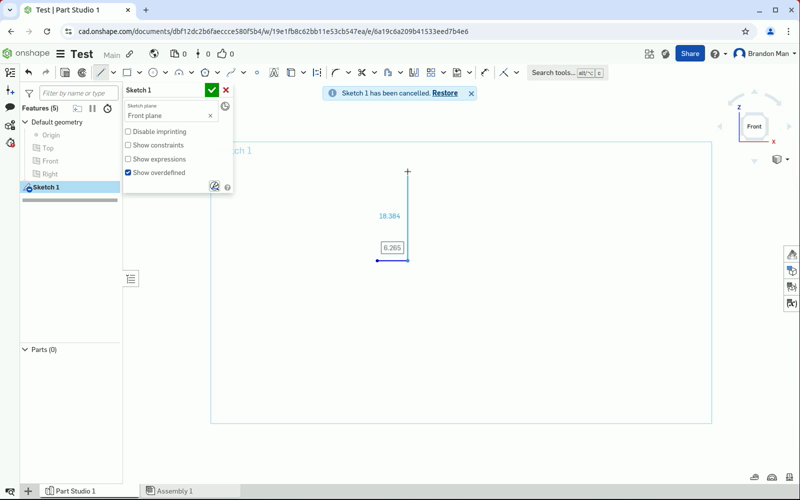
key_up(shift)
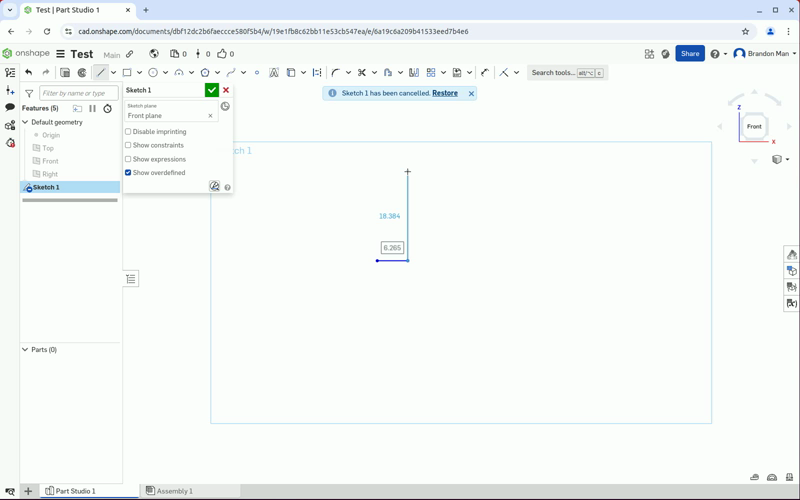
key_down(shift)
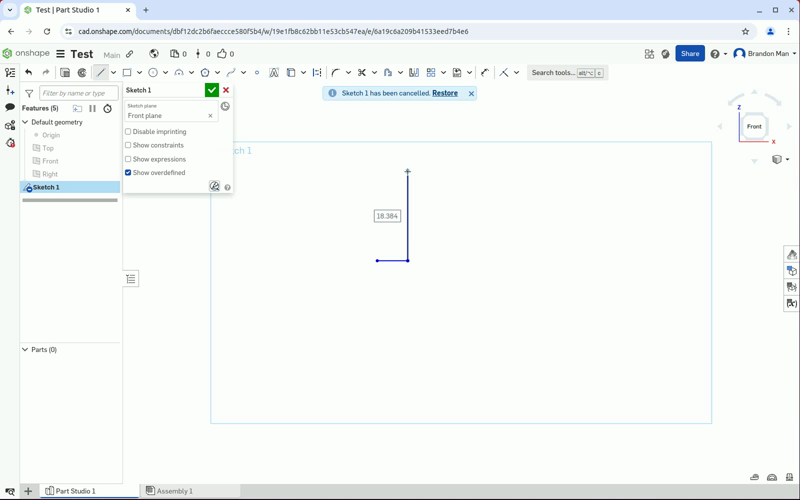
mouse_move(437, 171)
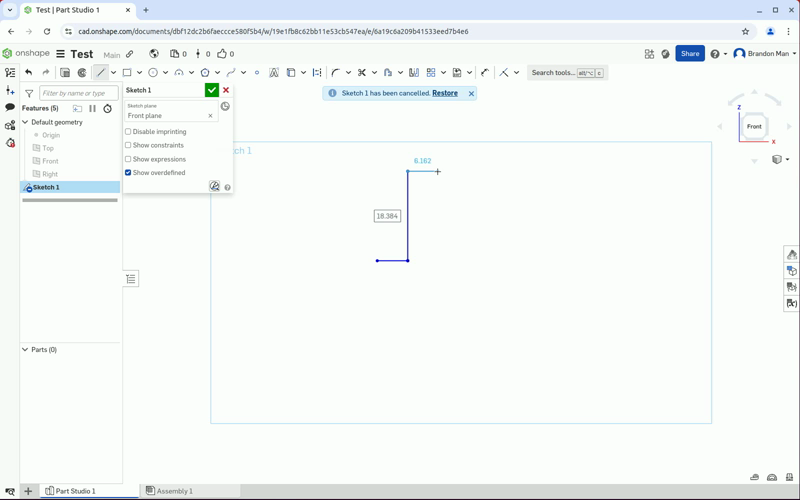
mouse_move(377, 171)
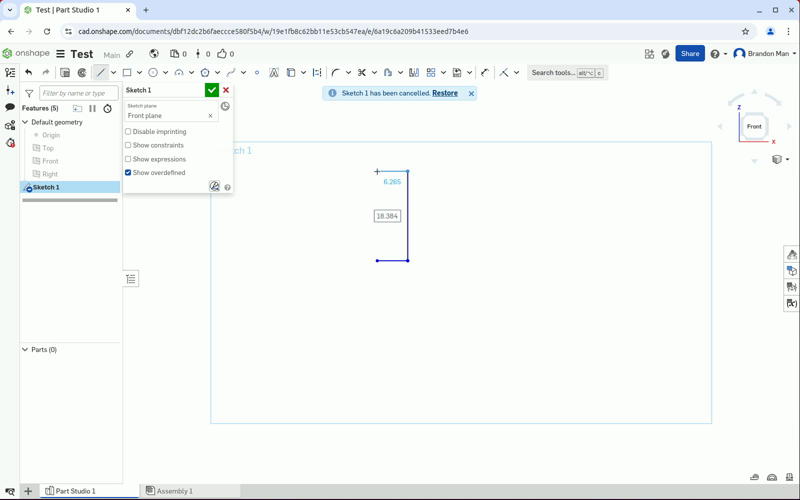
click(377, 171)
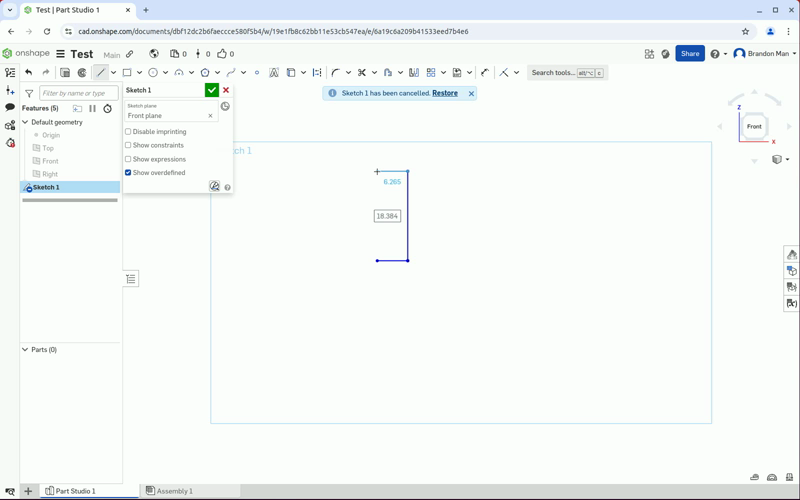
key_up(shift)
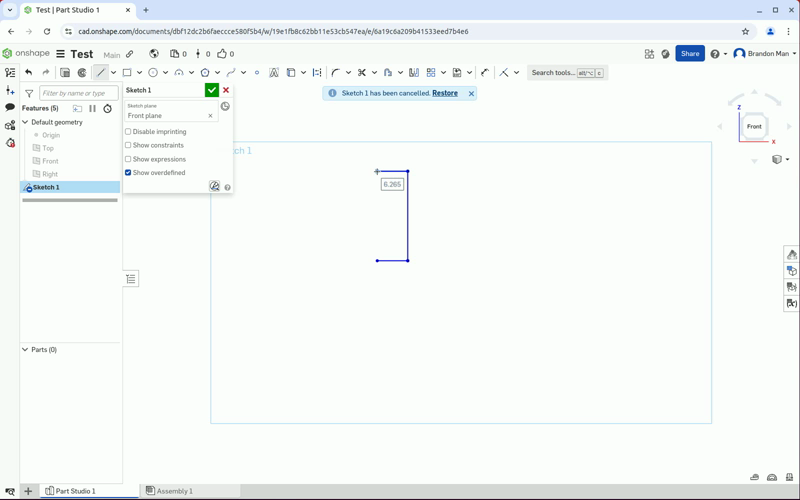
key_down(shift)
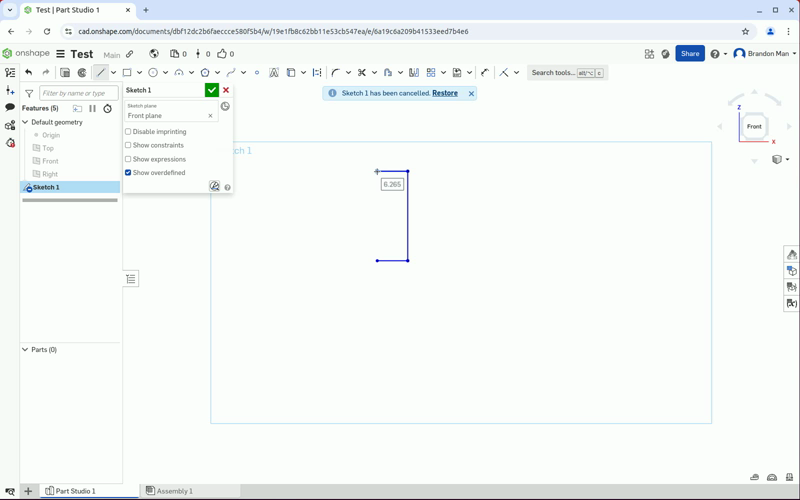
mouse_move(407, 171)
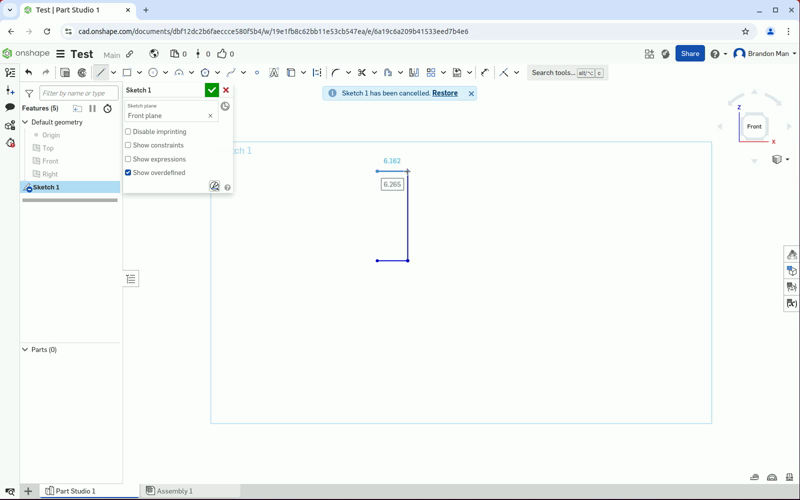
mouse_move(377, 201)
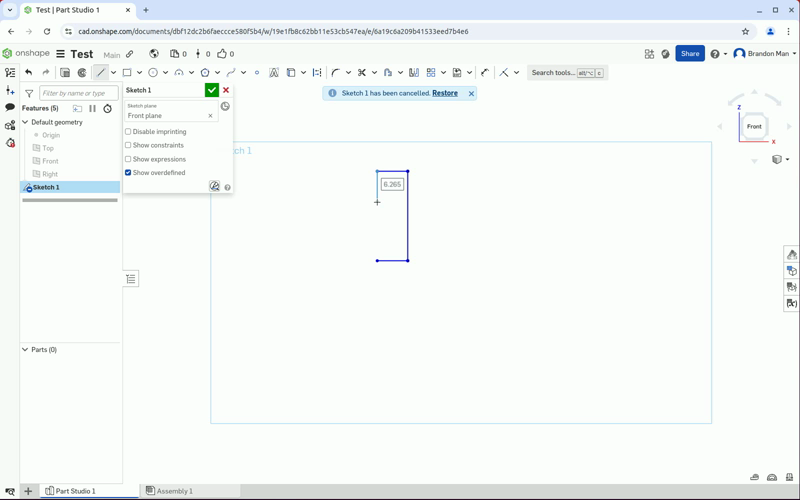
click(377, 201)
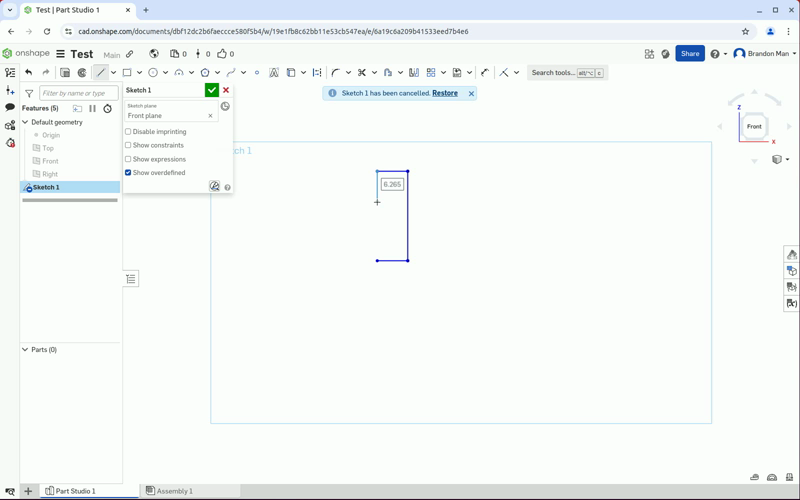
key_up(shift)
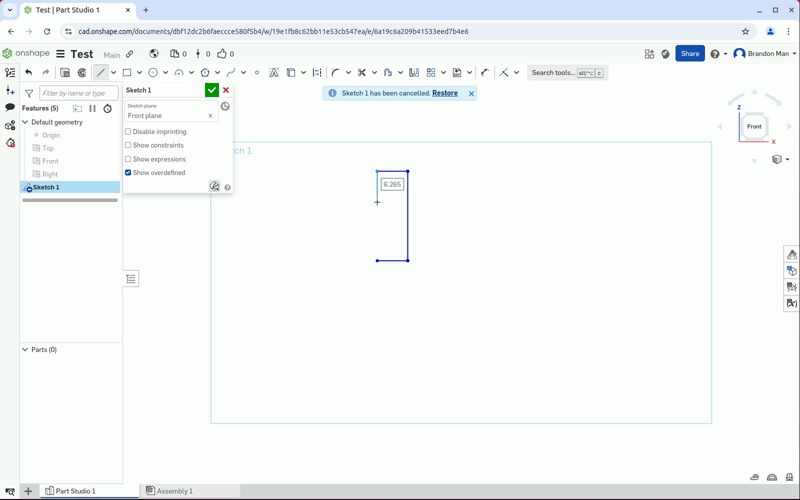
key_down(shift)
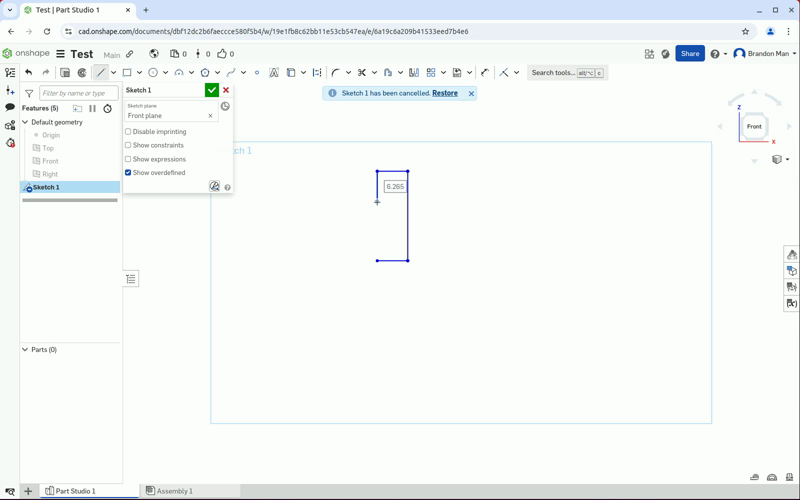
mouse_move(407, 201)
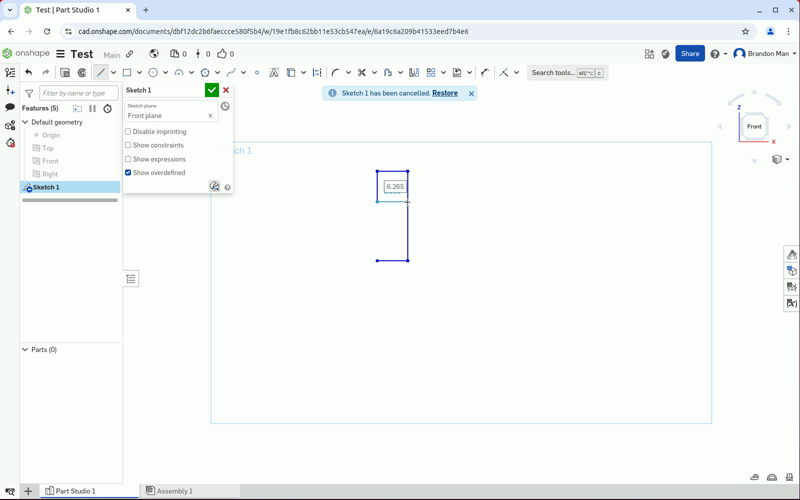
mouse_move(377, 230)
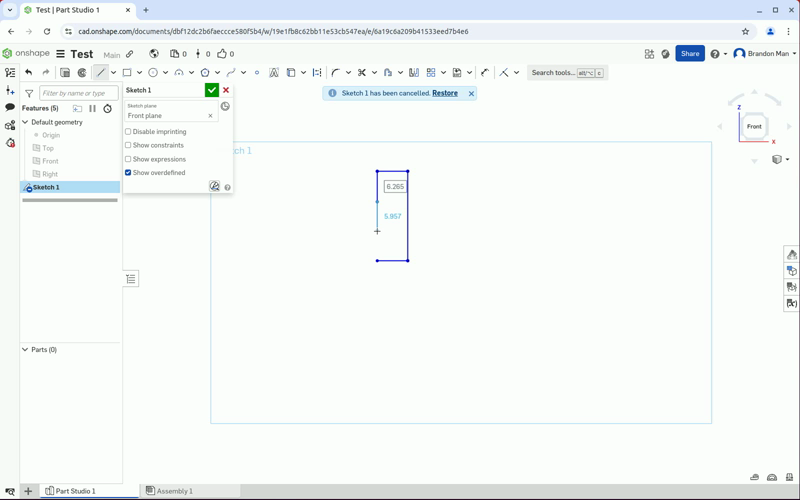
click(377, 230)
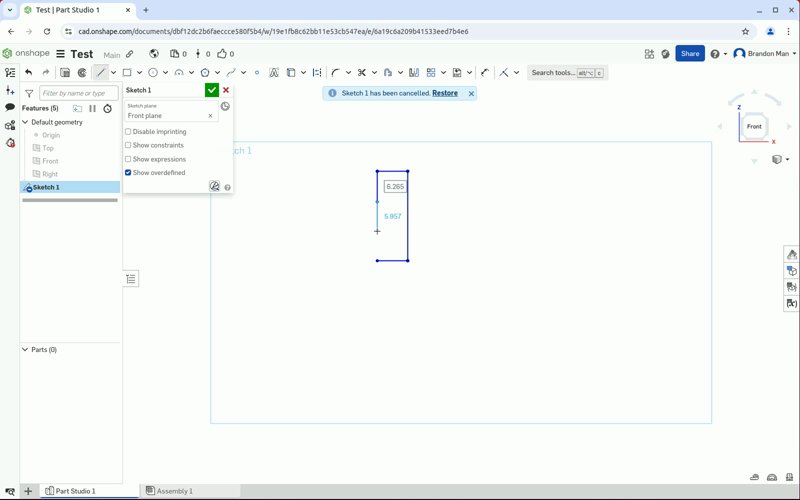
key_up(shift)
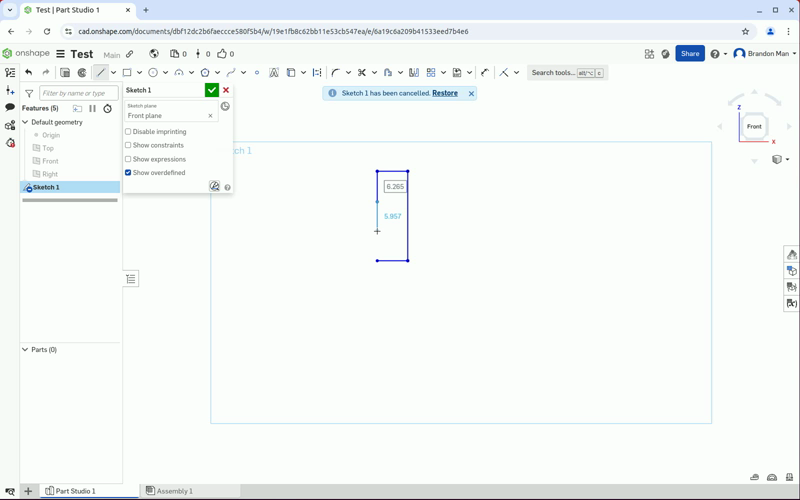
mouse_move(407, 230)
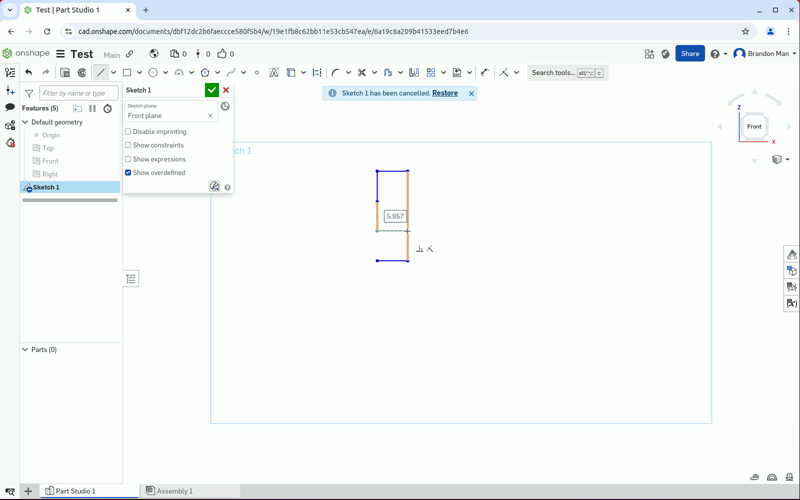
key_down(shift)
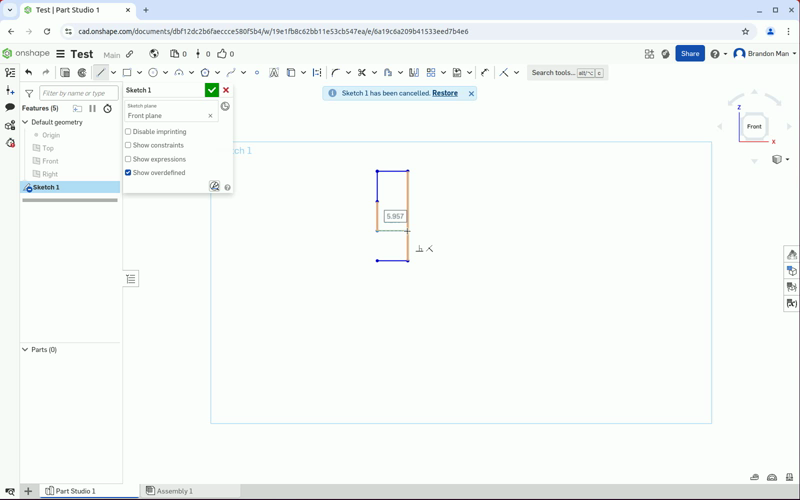
mouse_move(377, 260)
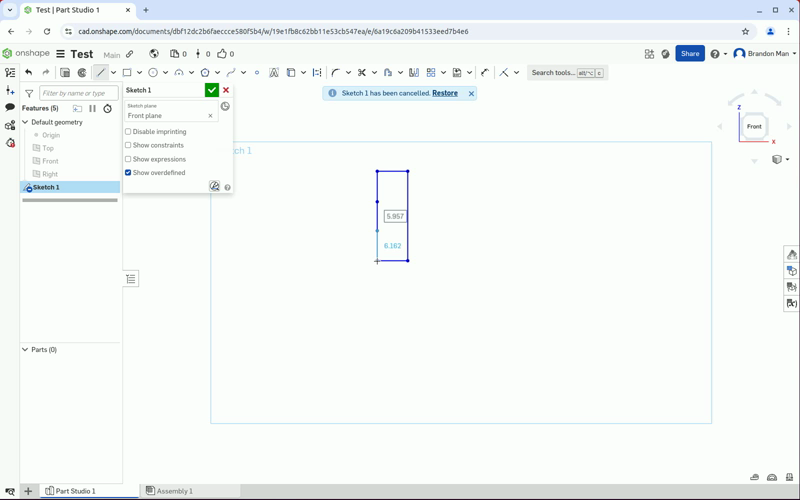
key_up(shift)
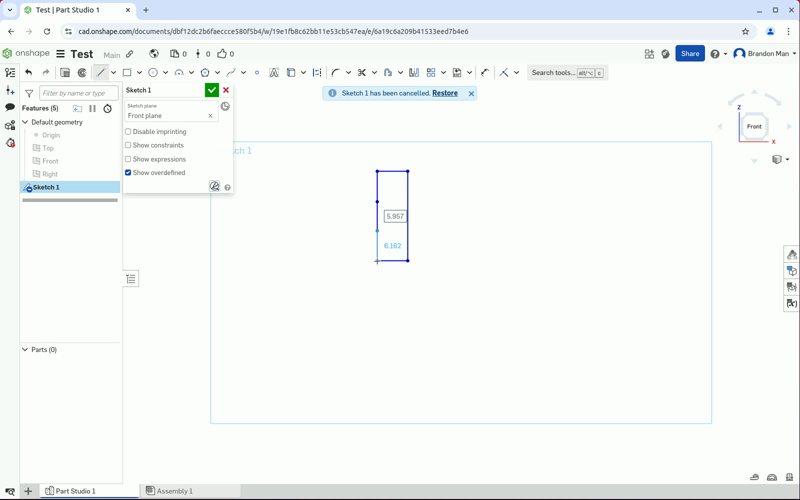
click(377, 260)
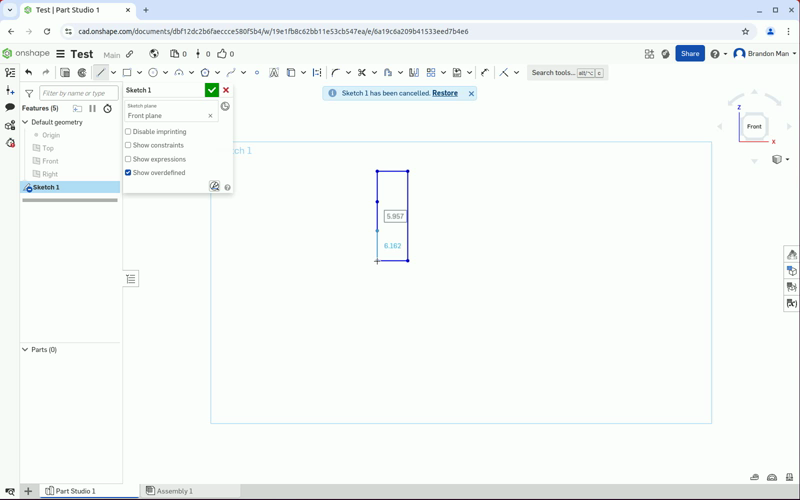
key(esc)
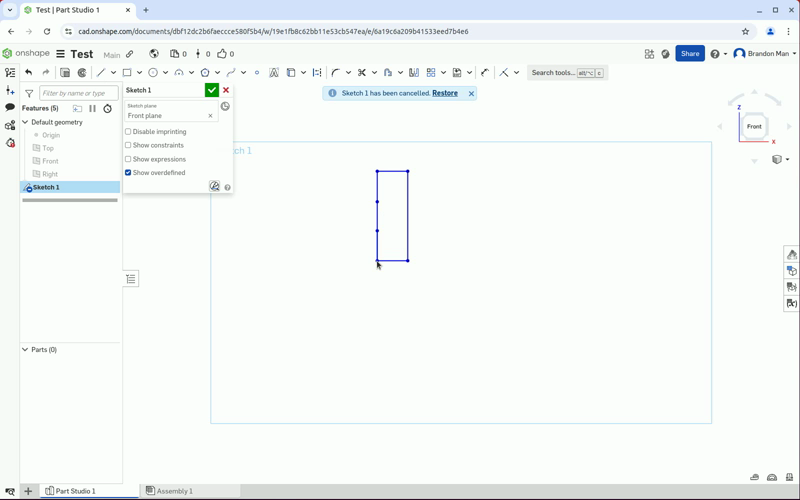
mouse_move(383, 227)
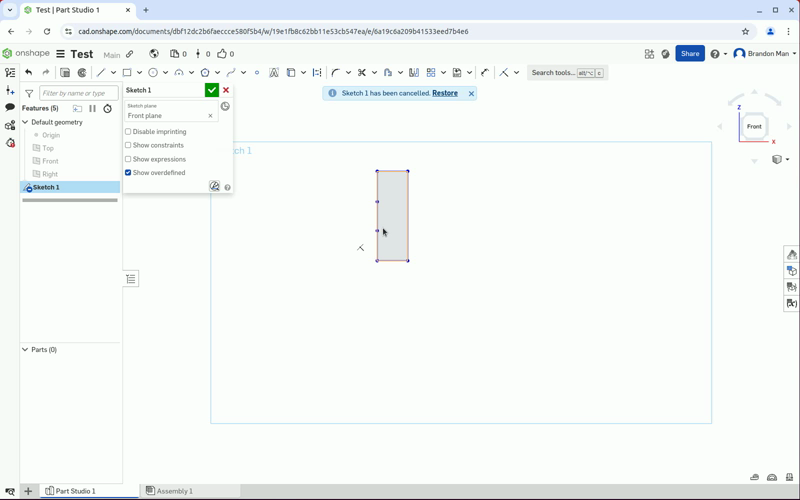
click(383, 227)
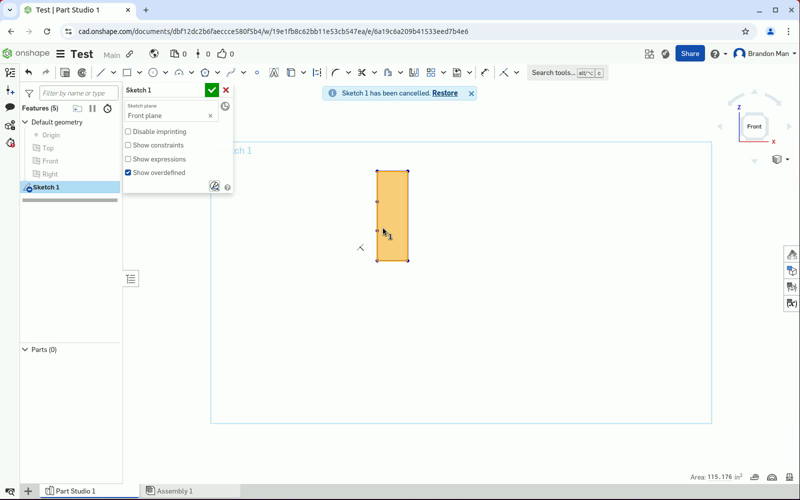
mouse_move(73, 352)
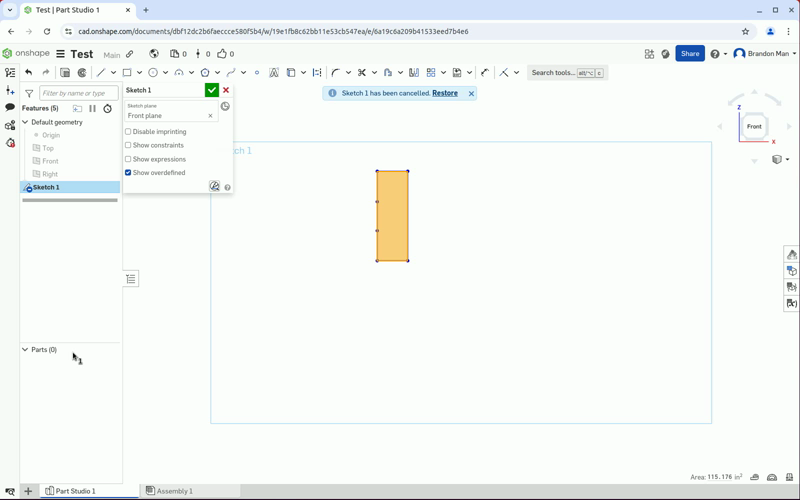
key(shift+y)
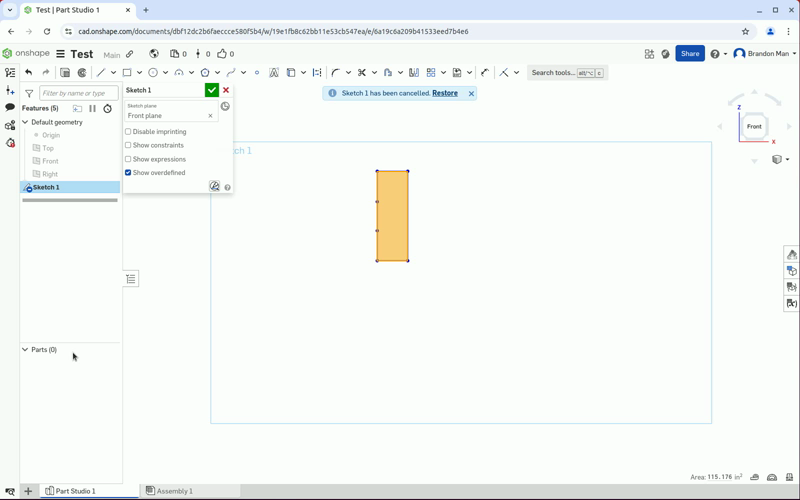
key(shift+e)
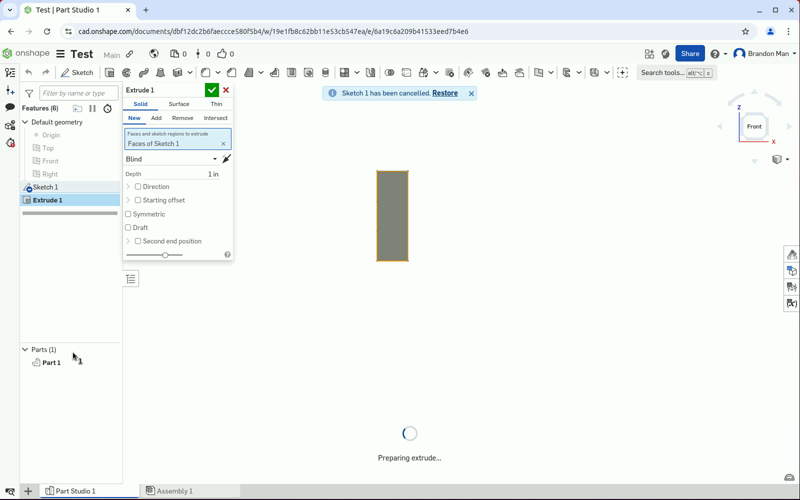
mouse_move(143, 106)
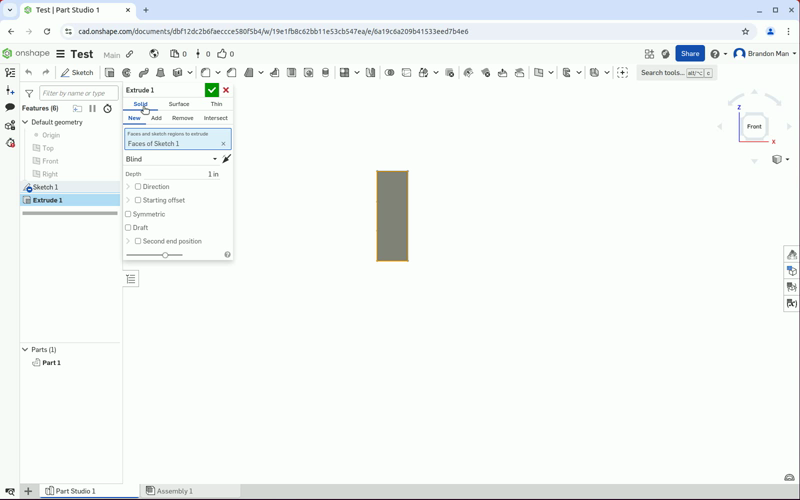
click(143, 106)
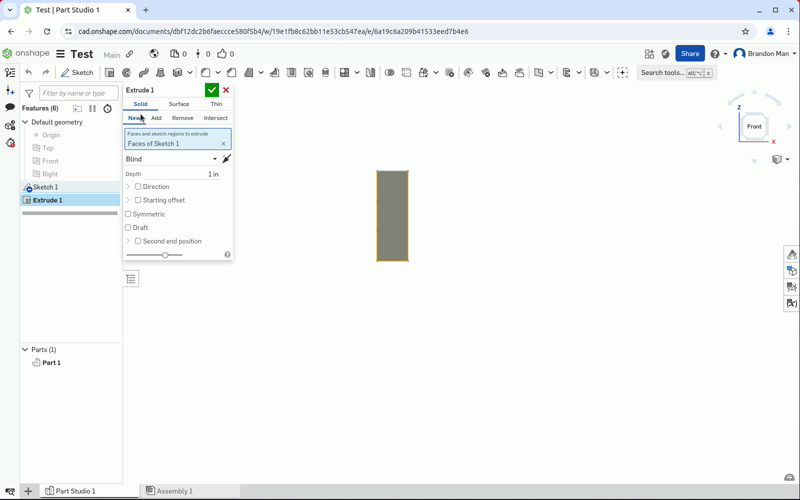
mouse_move(137, 120)
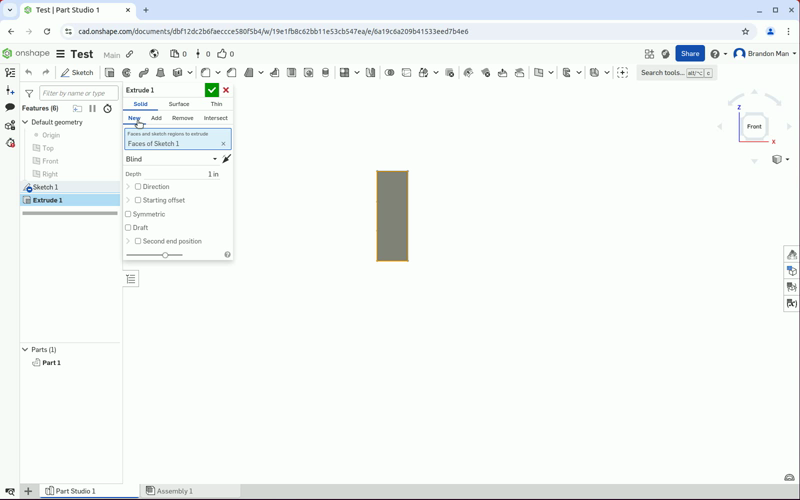
click(137, 120)
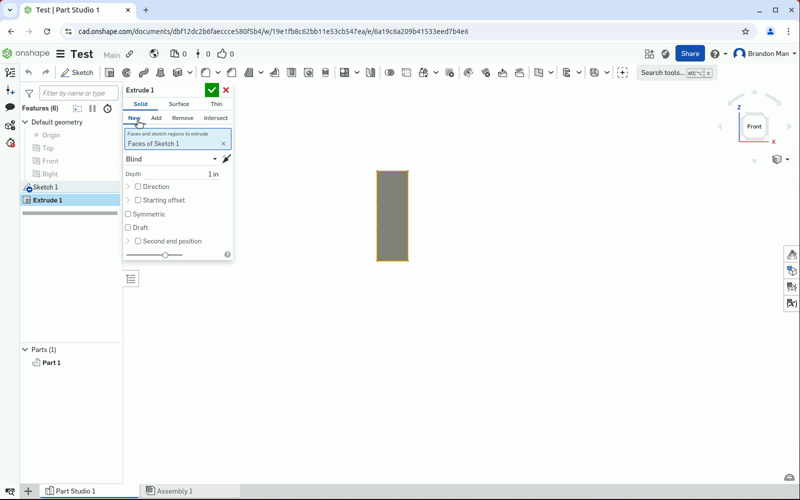
key(tab, 4)
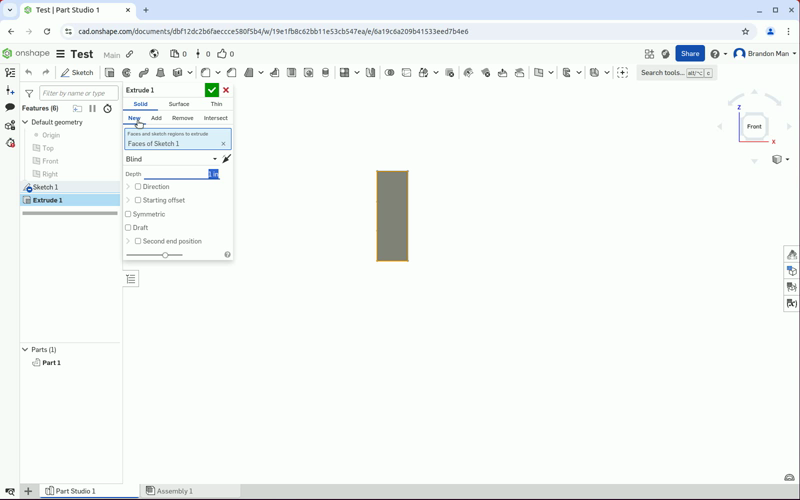
text(8.184)
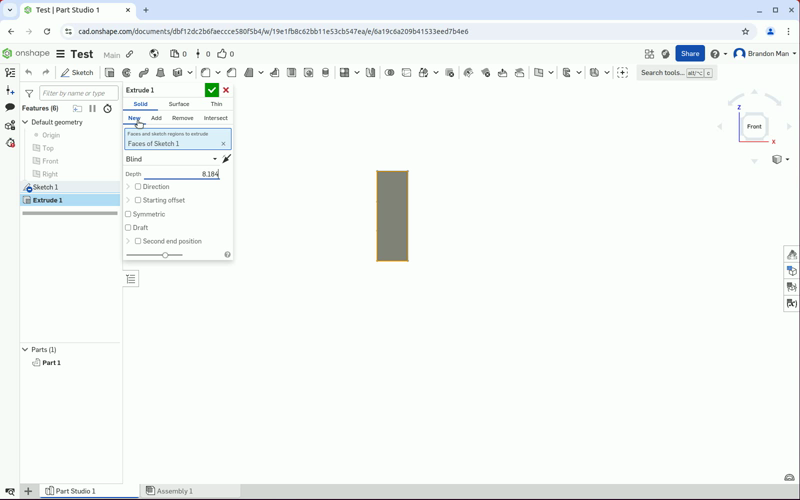
key(enter)
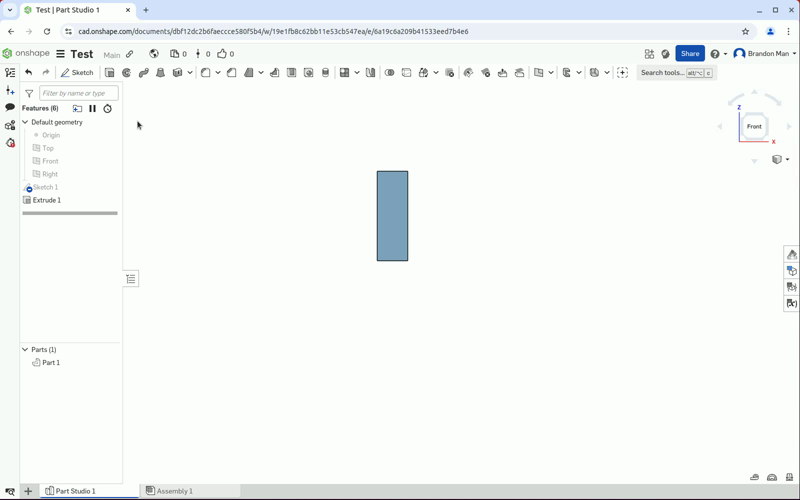
key(shift+h)
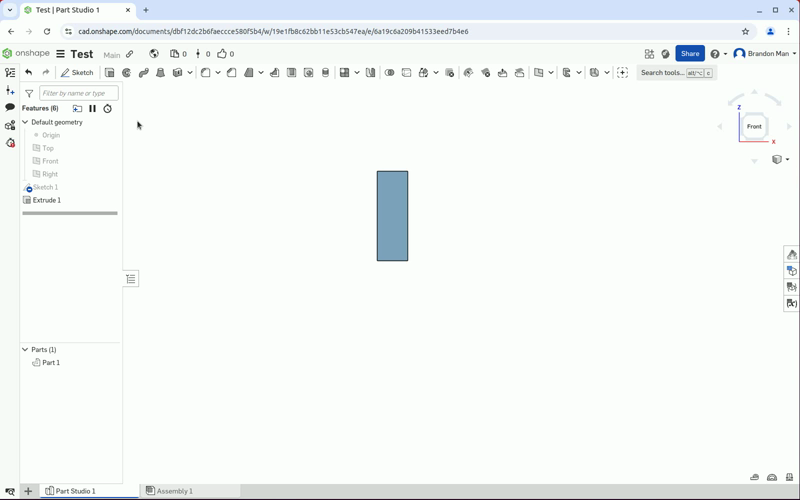
key(shift+h)
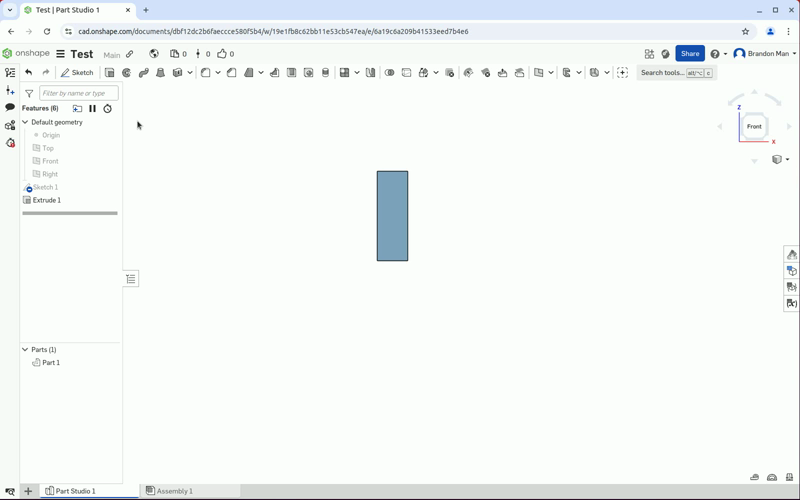
mouse_move(73, 189)
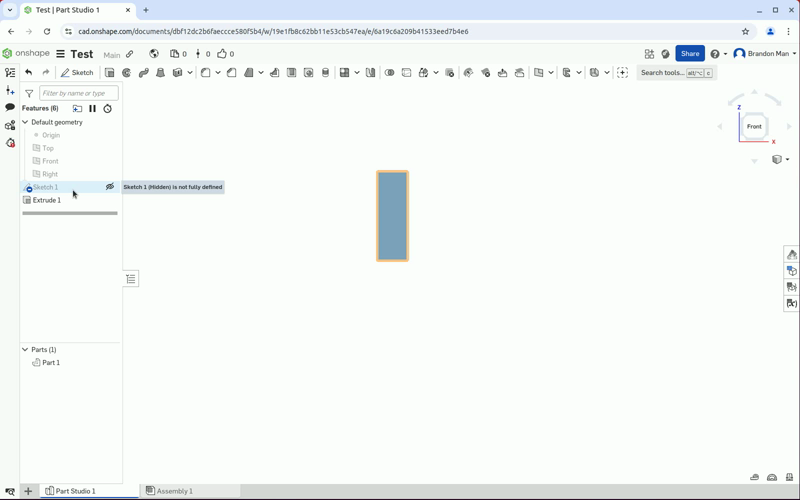
click(73, 189)
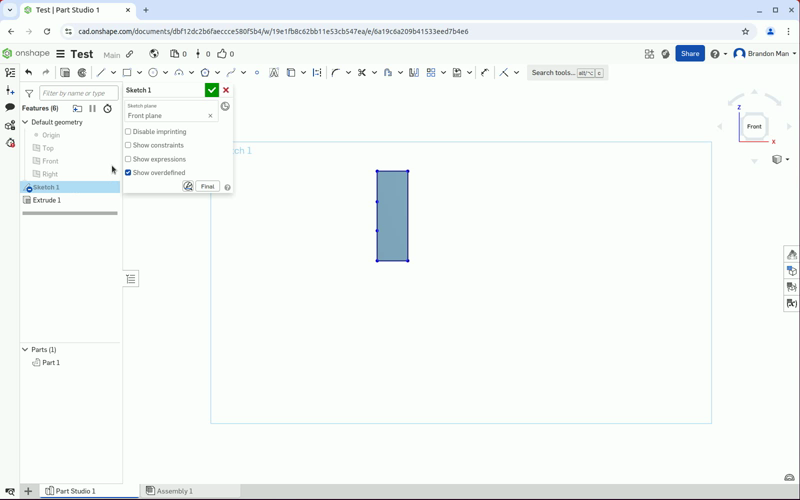
mouse_move(229, 92)
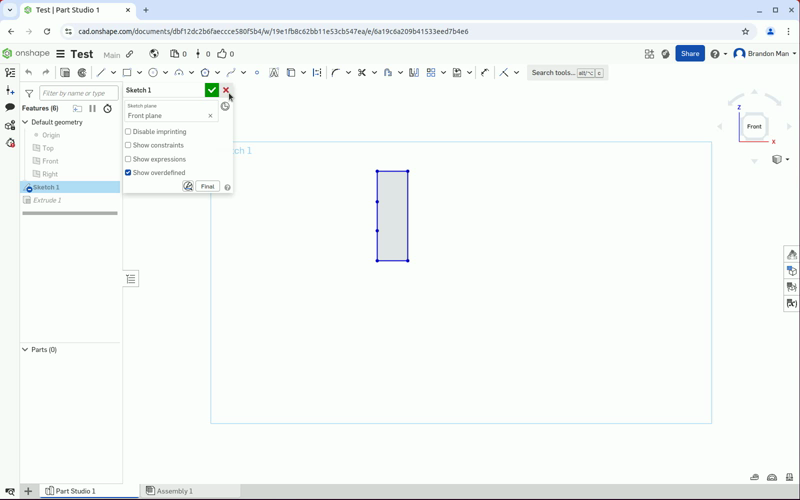
click(229, 92)
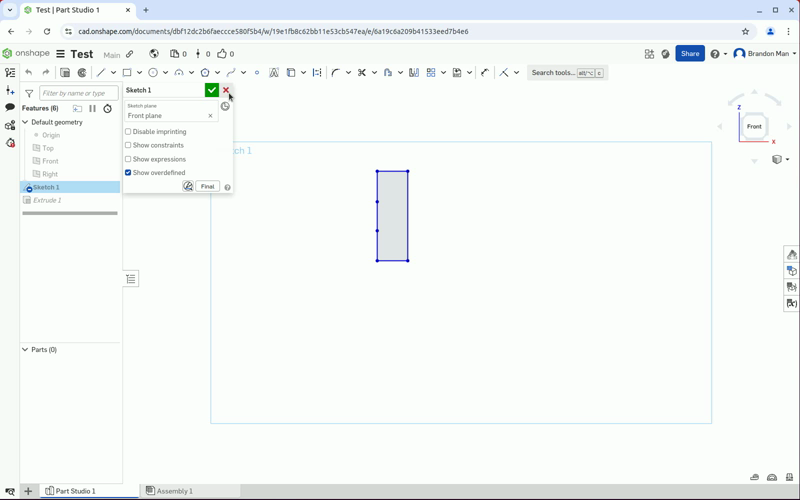
key(shift+s)
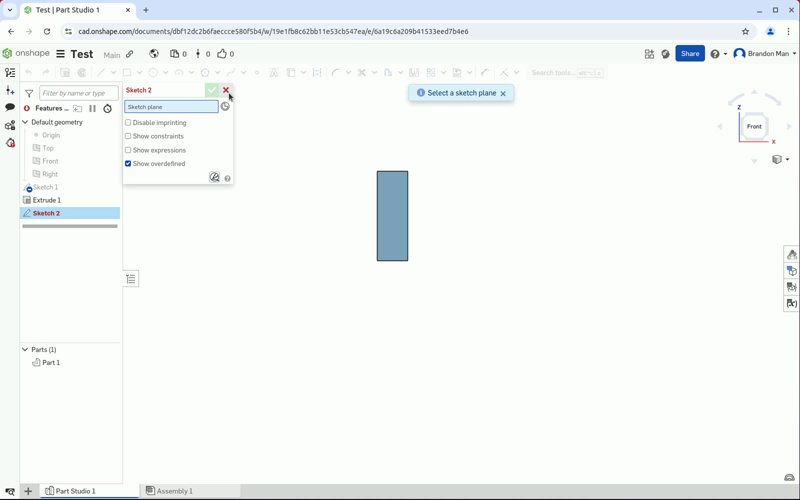
mouse_move(73, 163)
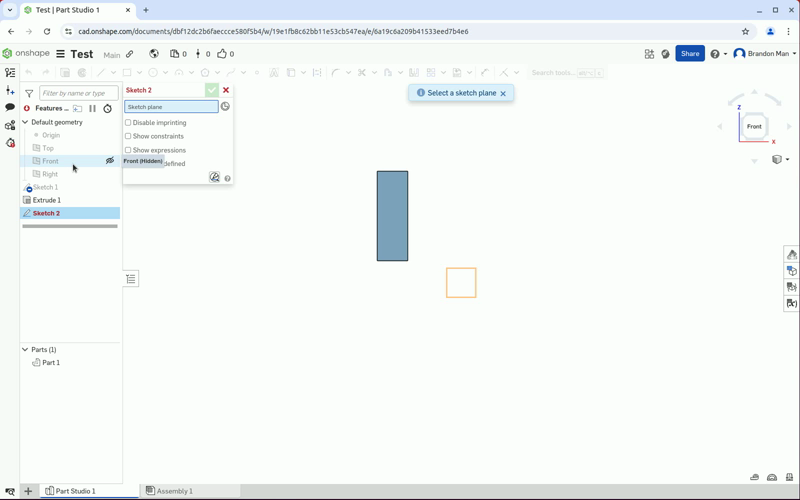
click(73, 163)
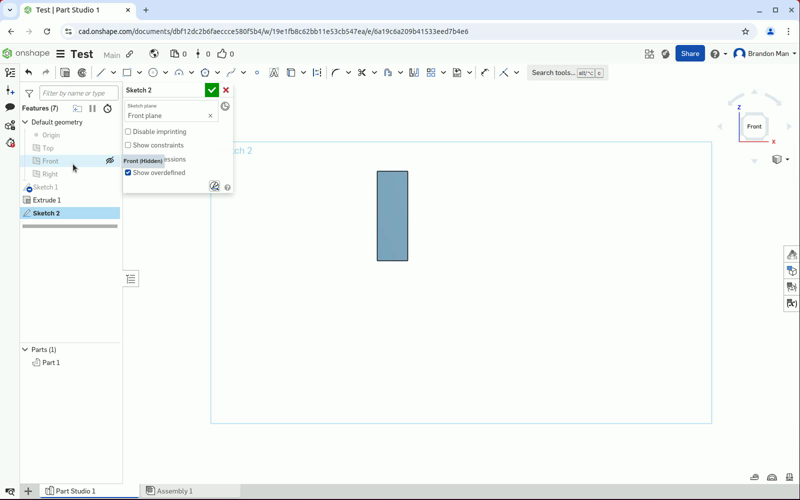
mouse_move(73, 352)
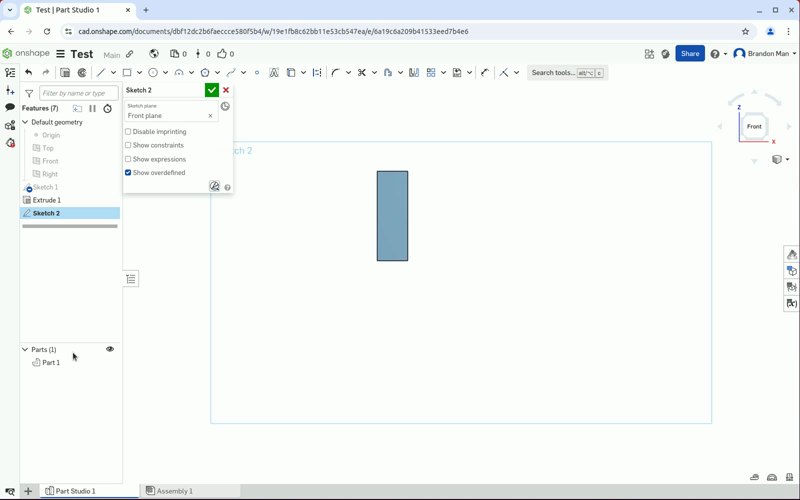
key(y)
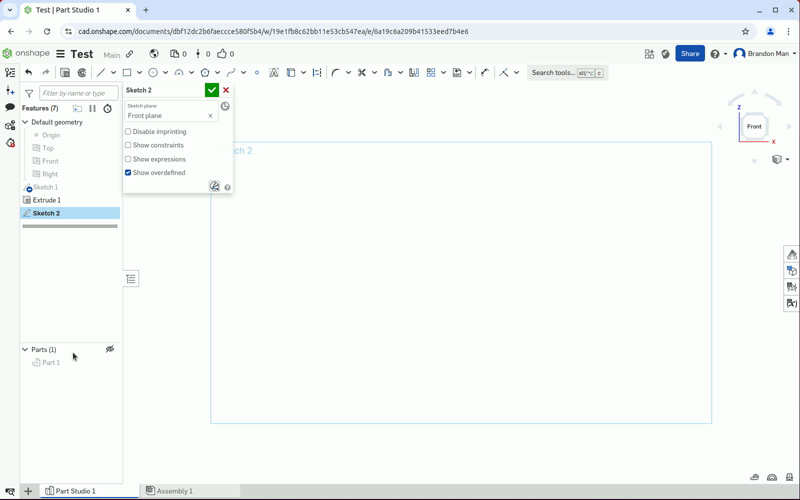
key(l)
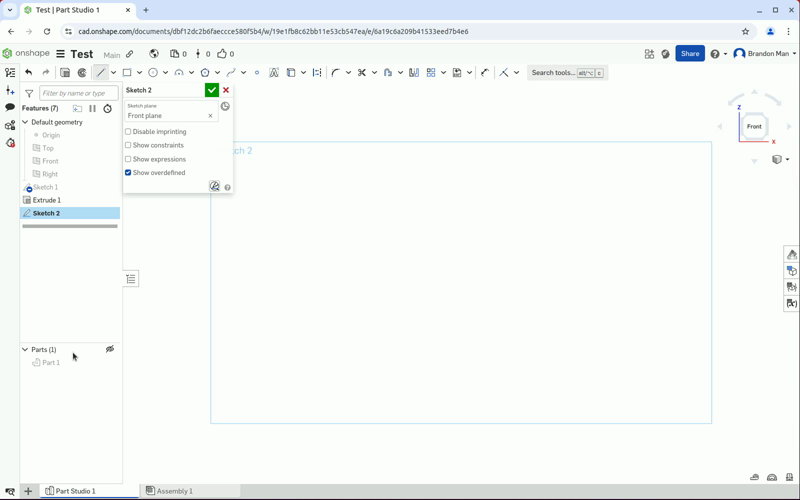
key_down(shift)
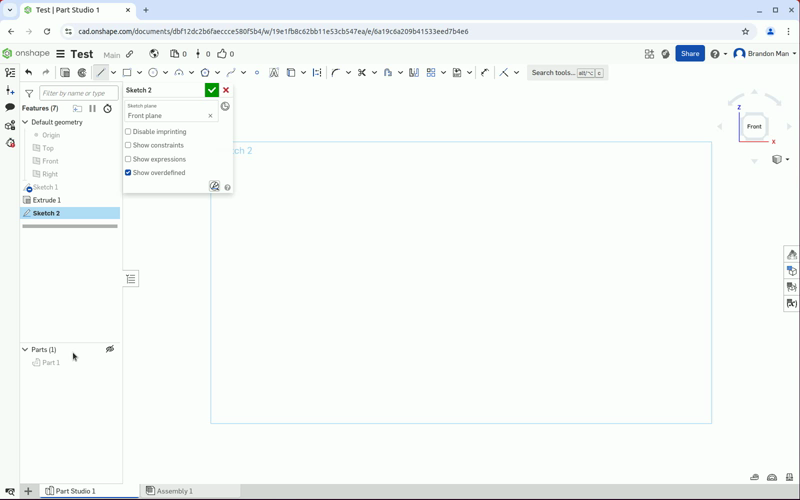
mouse_move(348, 230)
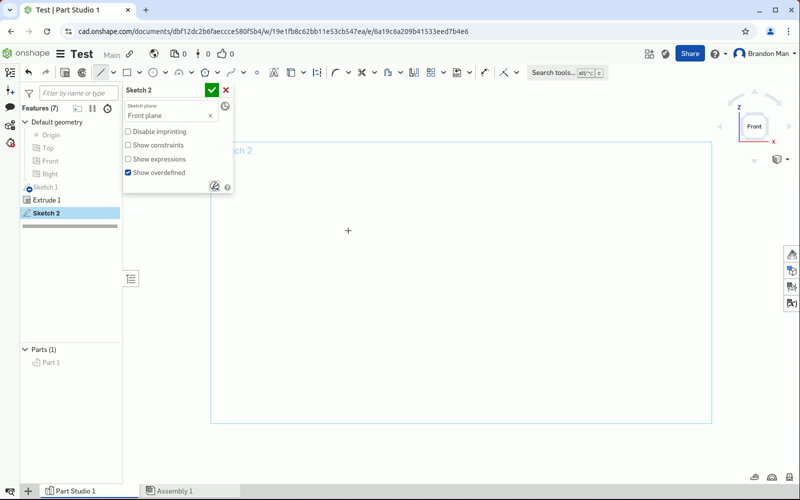
click(348, 230)
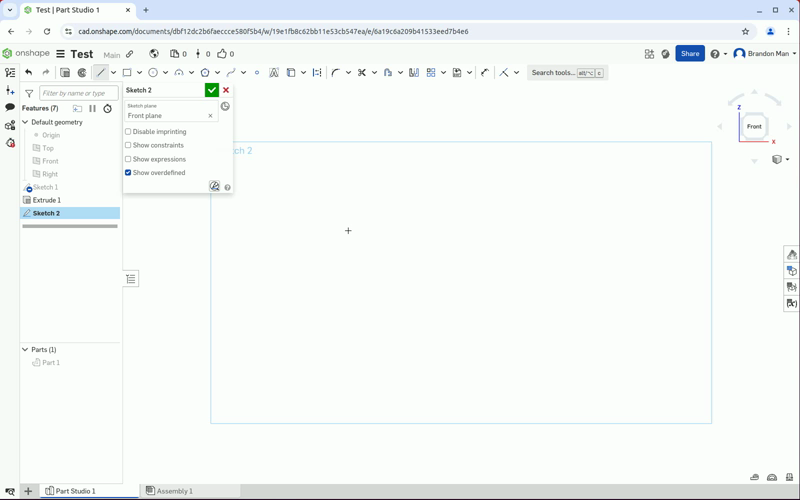
key_up(shift)
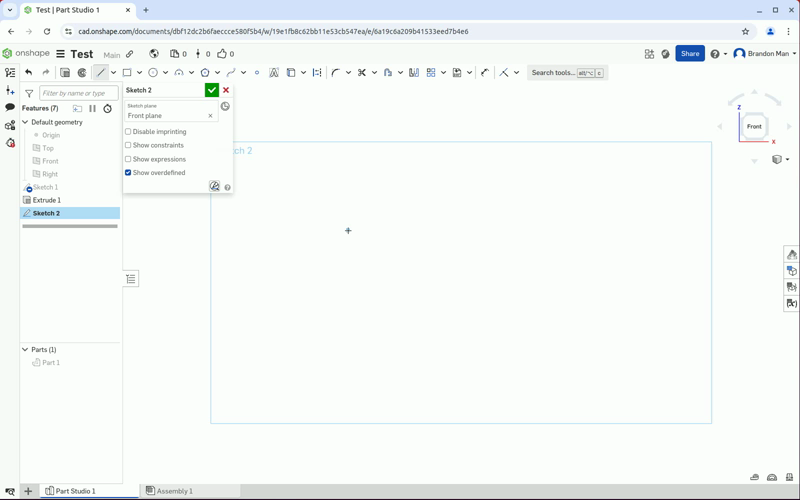
key_down(shift)
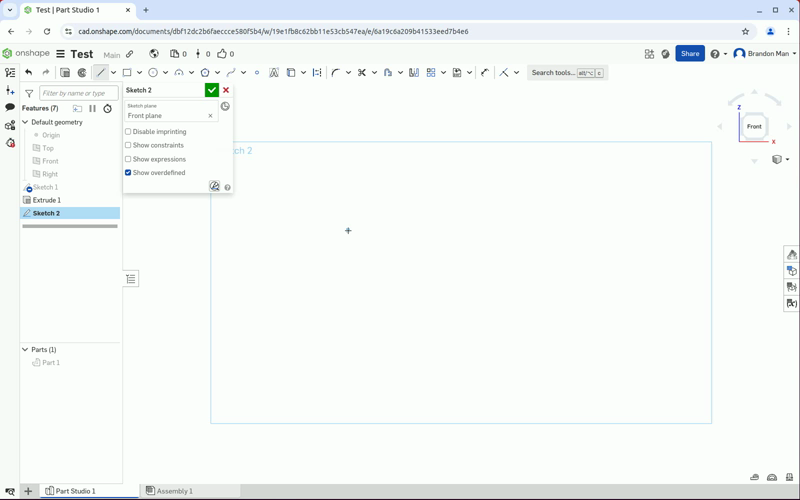
mouse_move(378, 230)
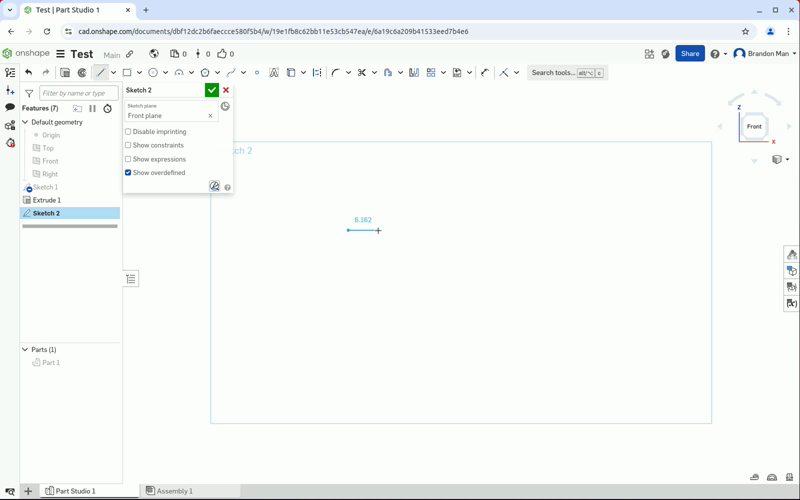
mouse_move(378, 230)
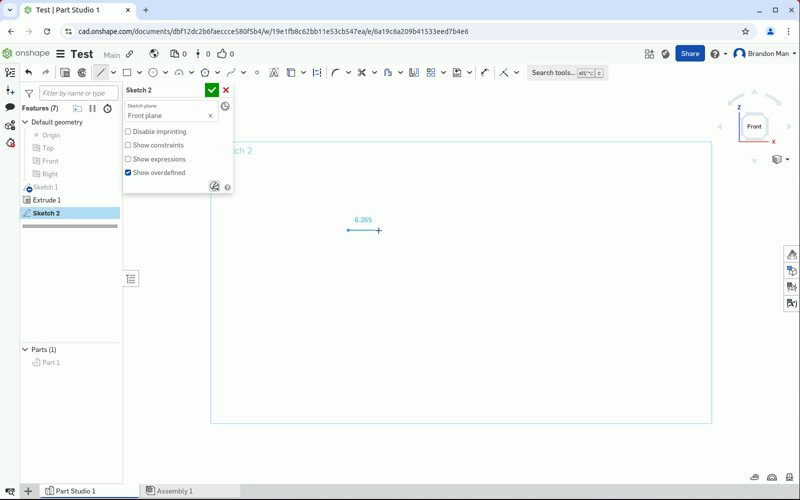
click(378, 230)
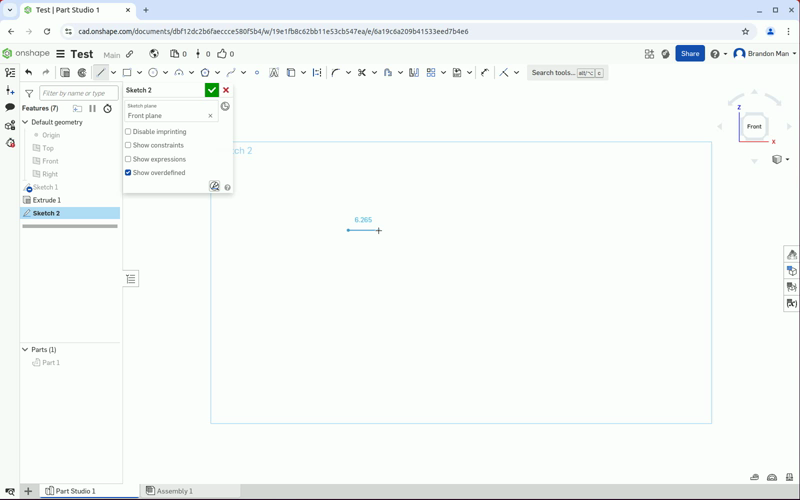
key_up(shift)
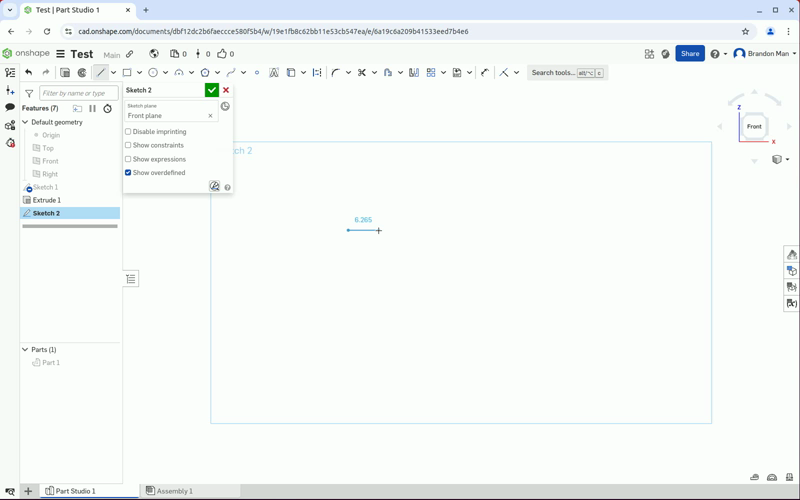
key_down(shift)
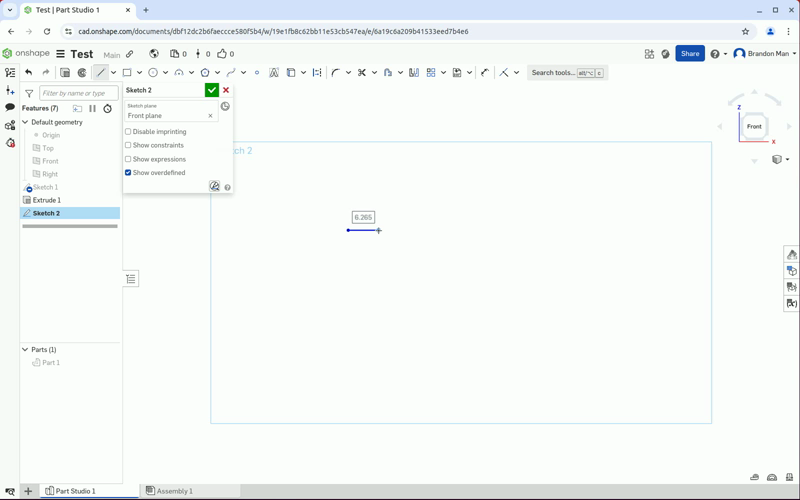
mouse_move(408, 230)
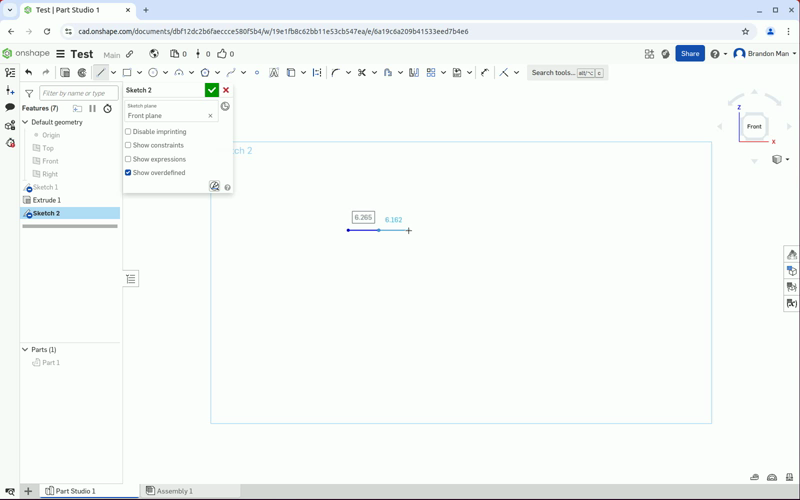
mouse_move(378, 199)
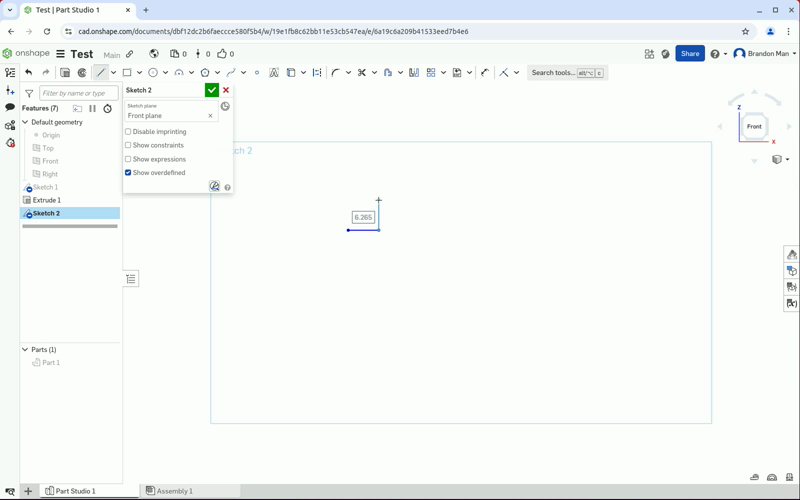
click(378, 199)
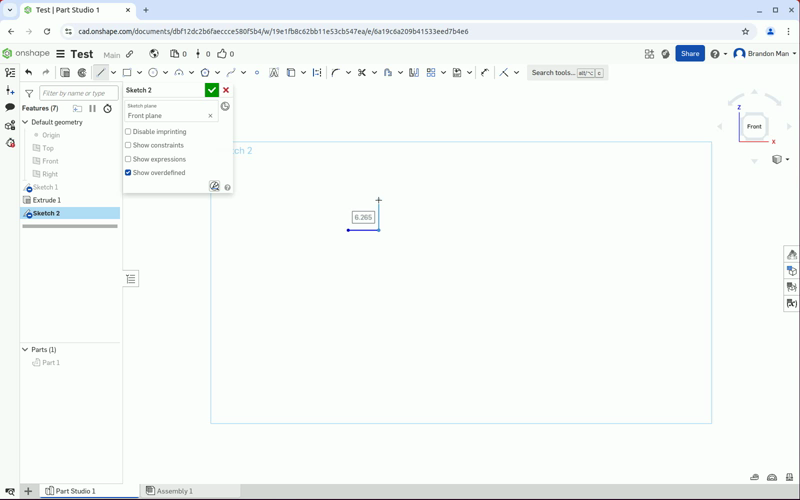
key_up(shift)
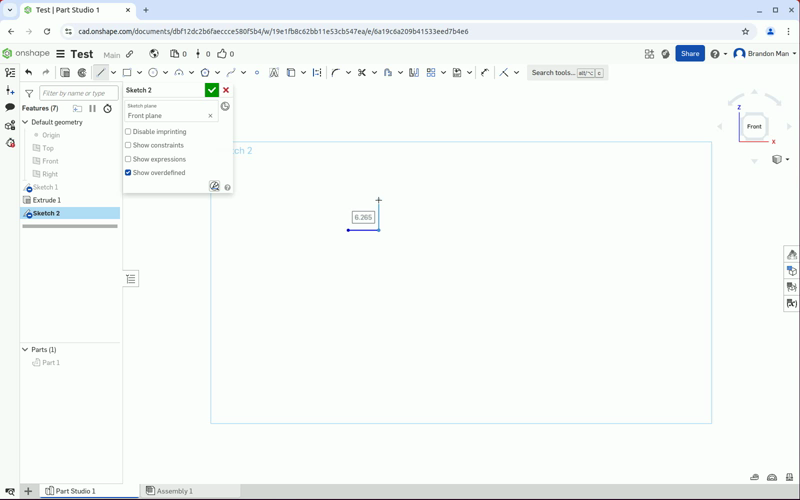
key_down(shift)
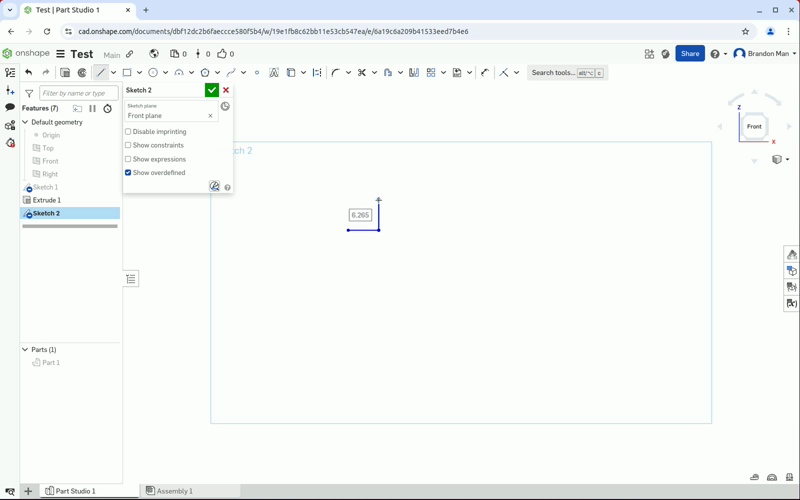
mouse_move(408, 199)
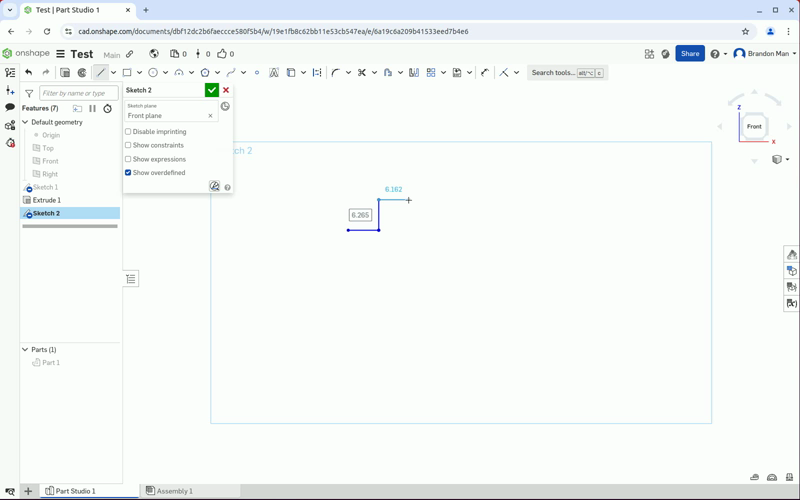
mouse_move(348, 199)
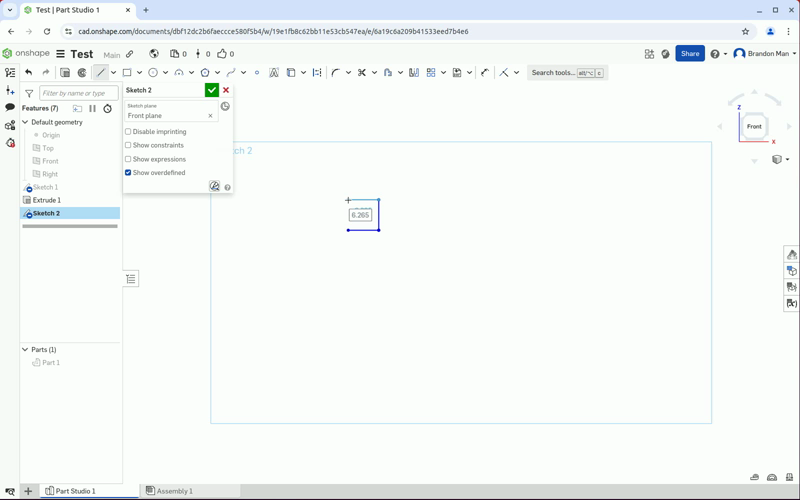
click(348, 199)
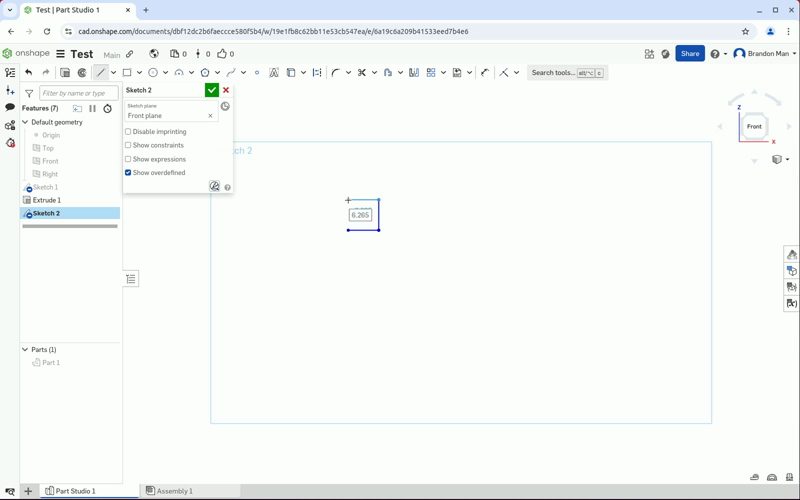
key_up(shift)
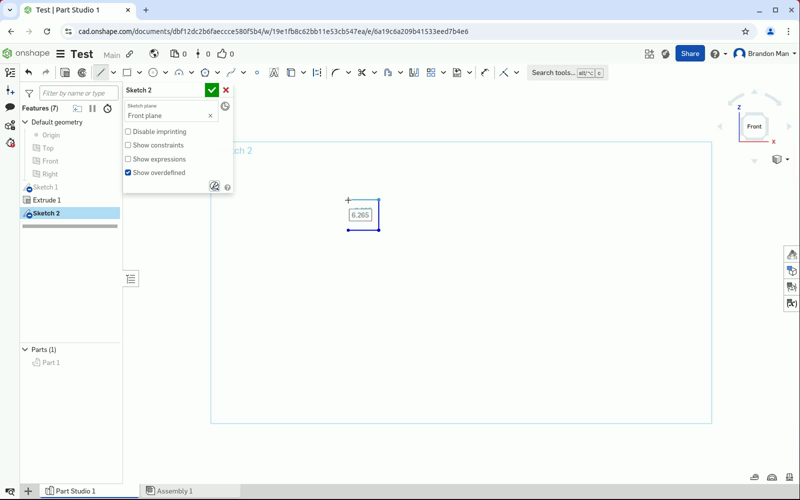
mouse_move(378, 199)
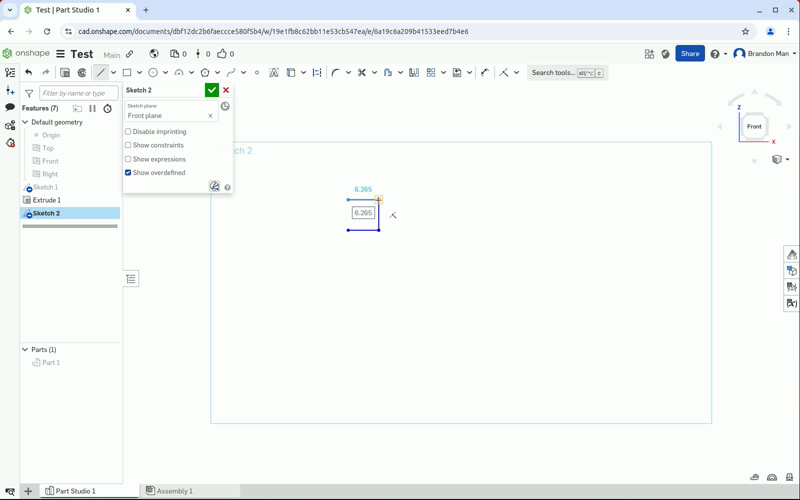
key_down(shift)
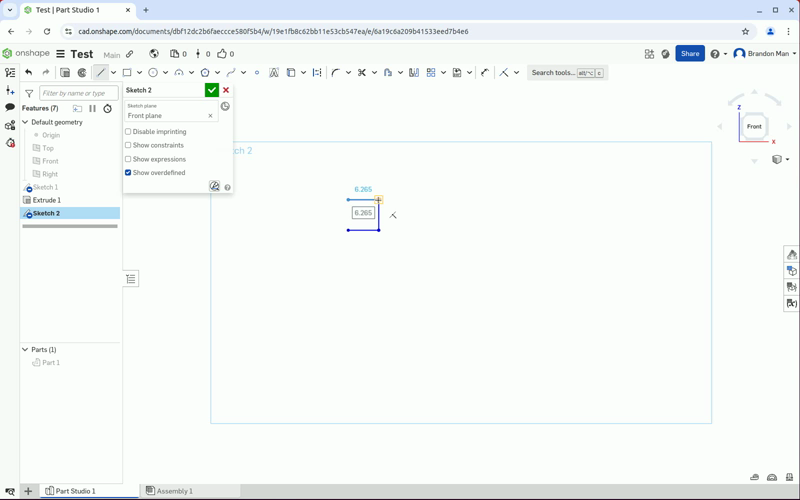
mouse_move(348, 230)
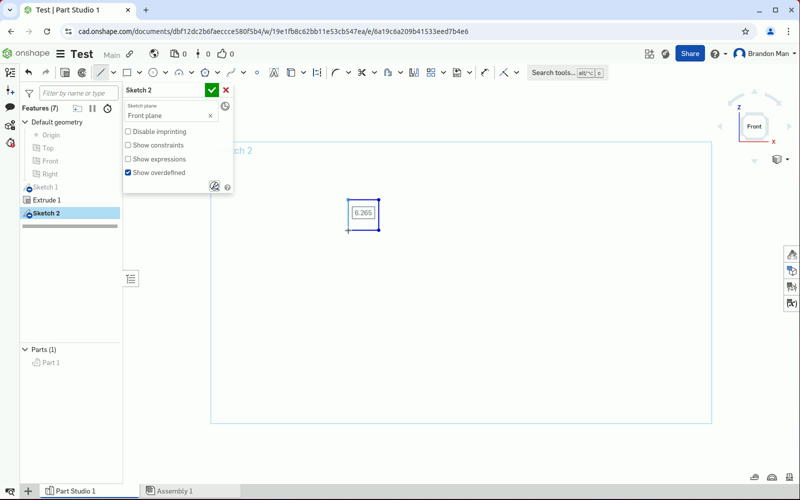
key_up(shift)
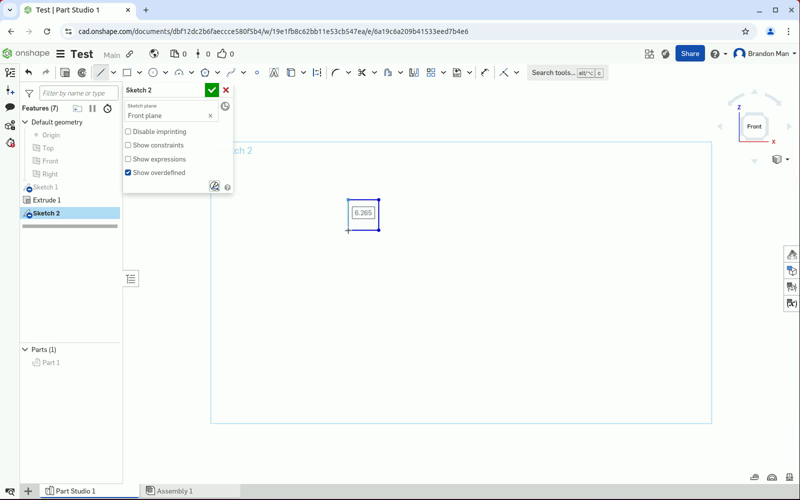
click(348, 230)
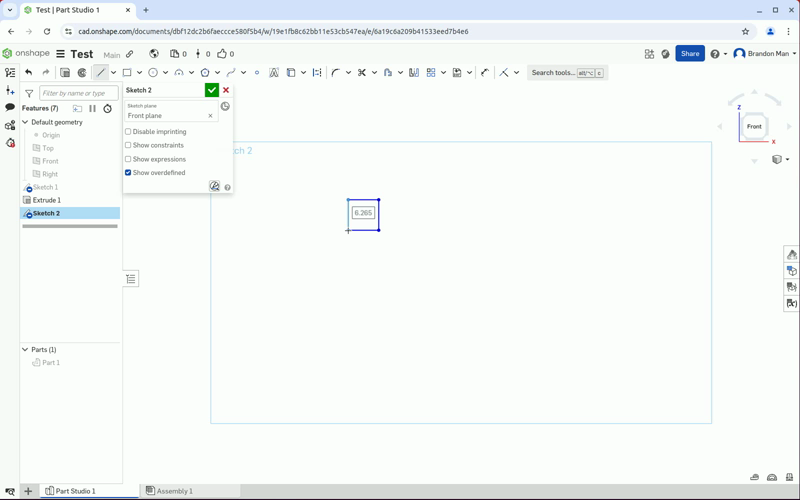
key(esc)
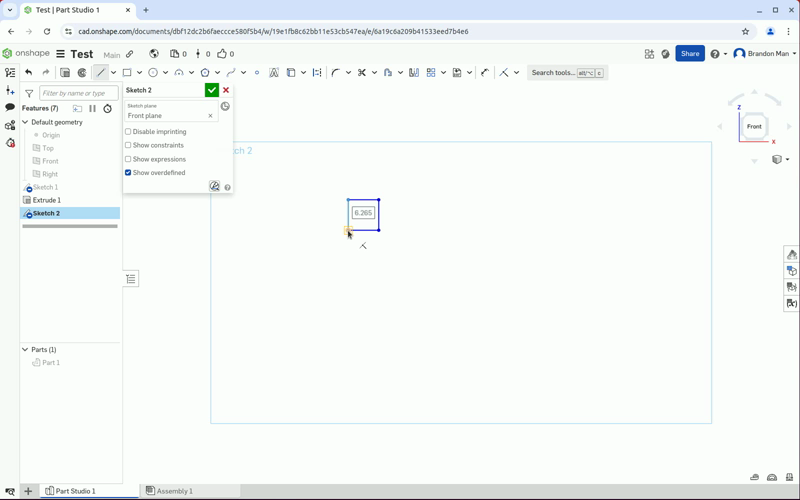
mouse_move(374, 224)
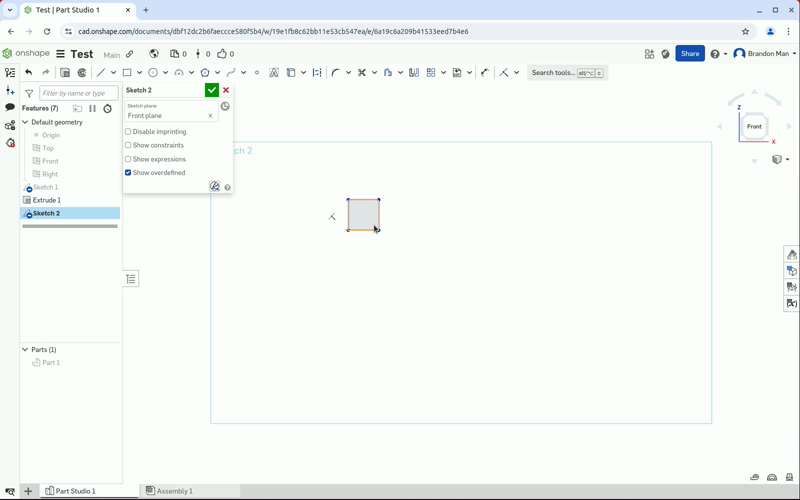
scroll(6)
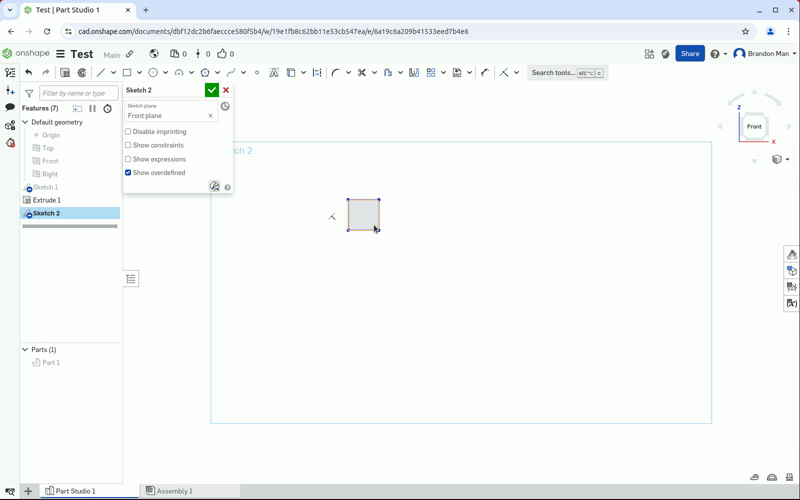
scroll(6)
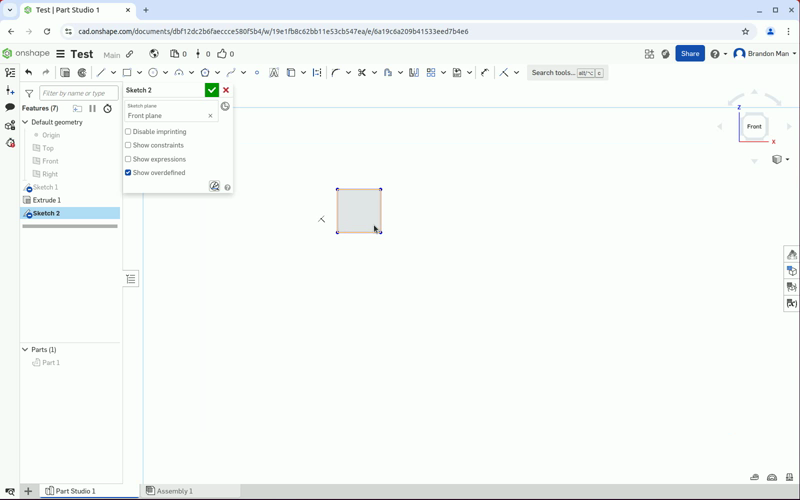
scroll(6)
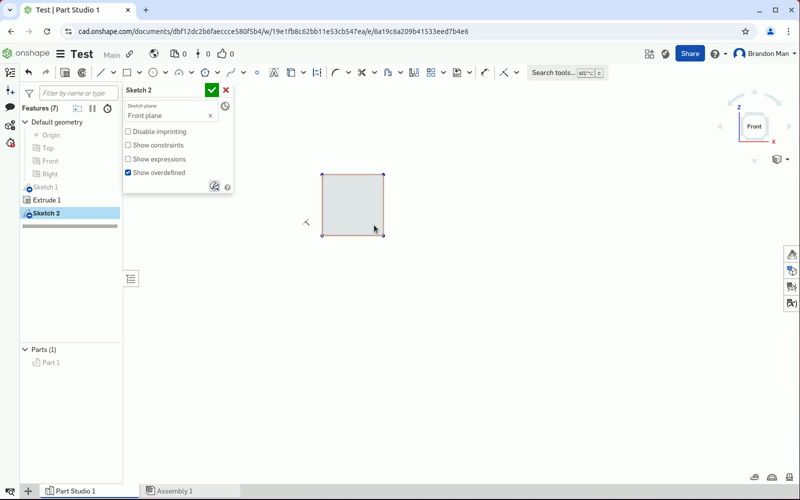
scroll(6)
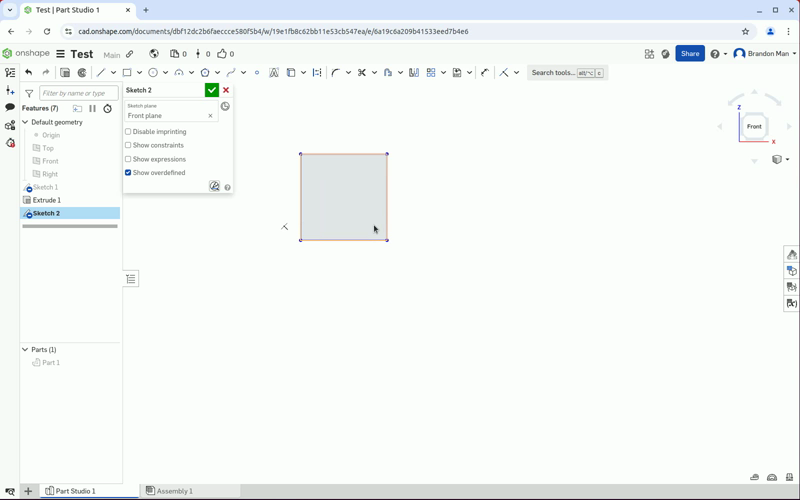
scroll(6)
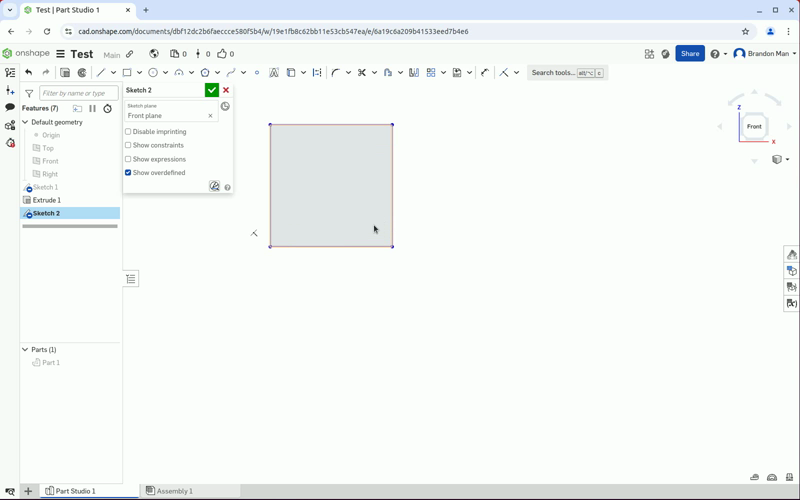
scroll(6)
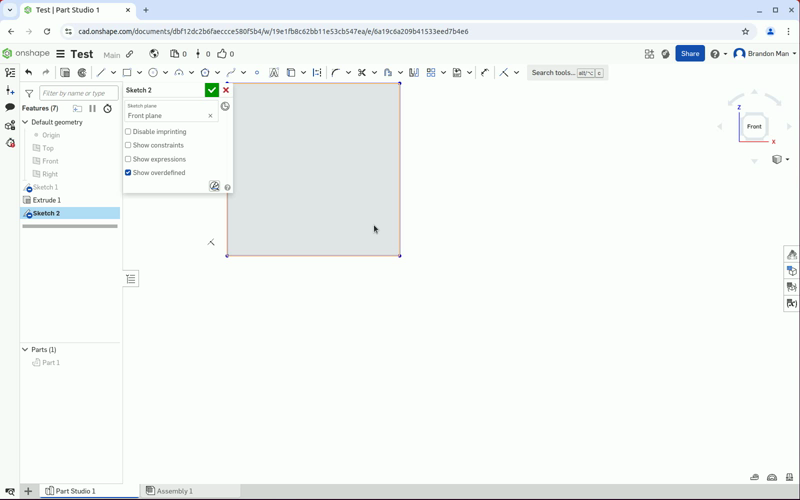
scroll(6)
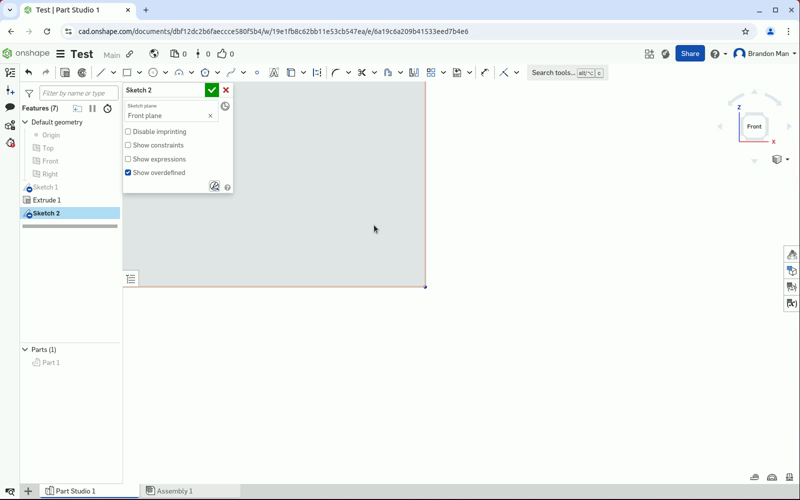
click(374, 224)
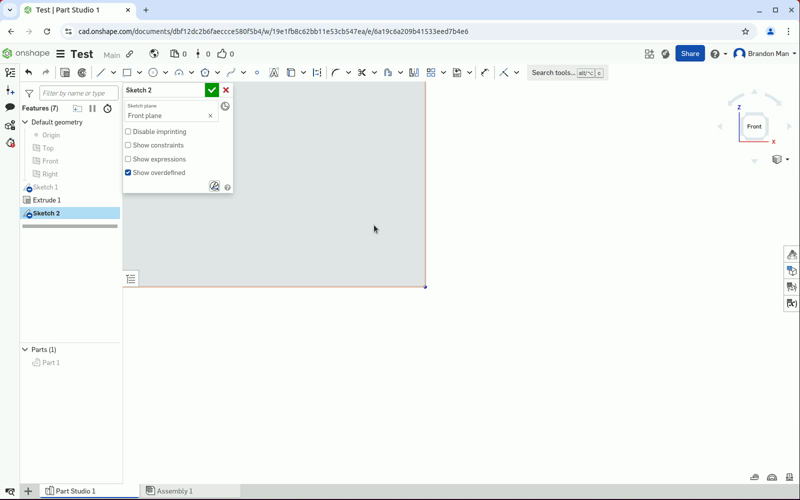
scroll(-6)
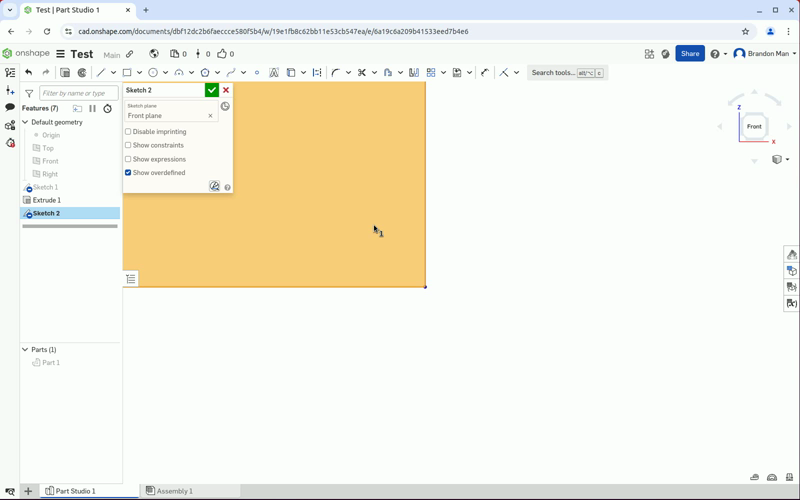
scroll(-6)
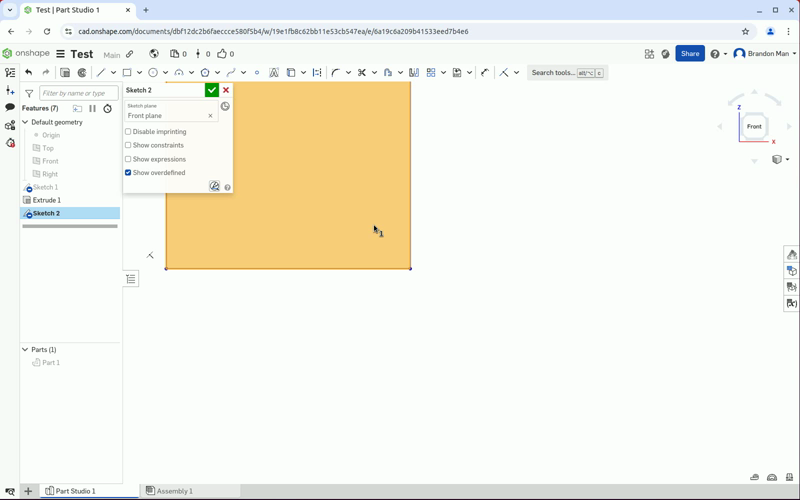
scroll(-6)
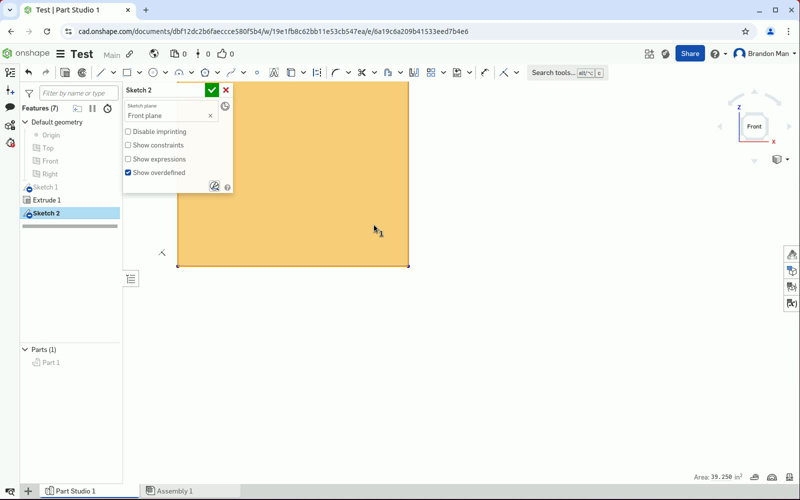
scroll(-6)
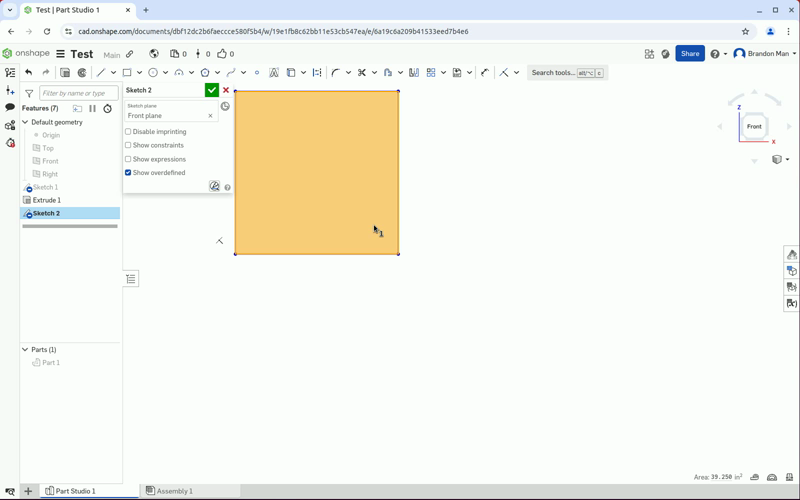
scroll(-6)
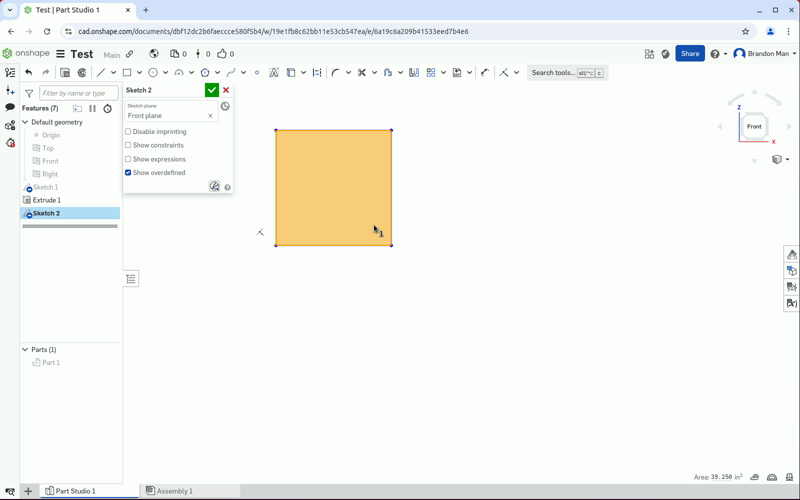
scroll(-6)
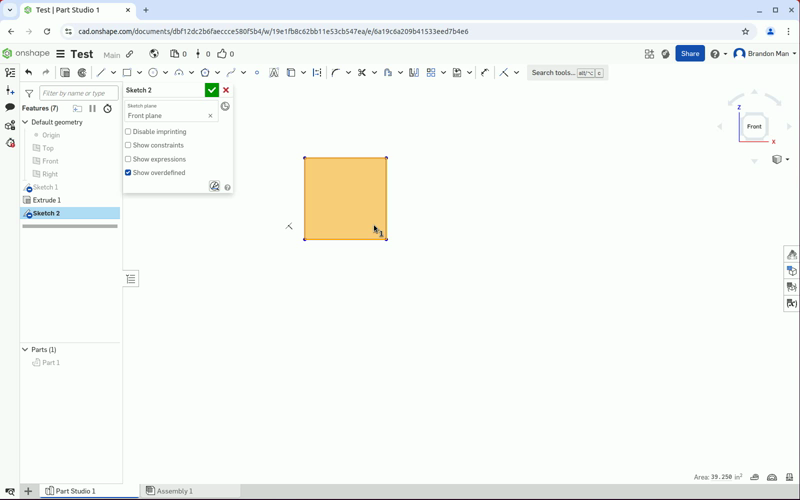
scroll(-6)
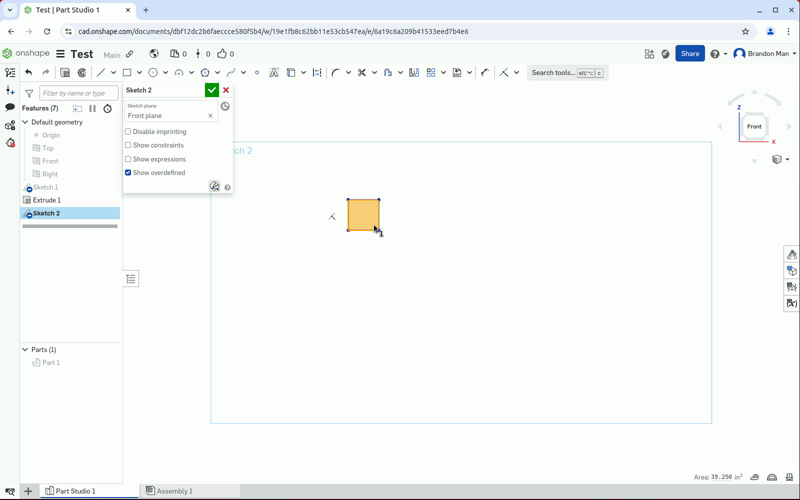
mouse_move(73, 352)
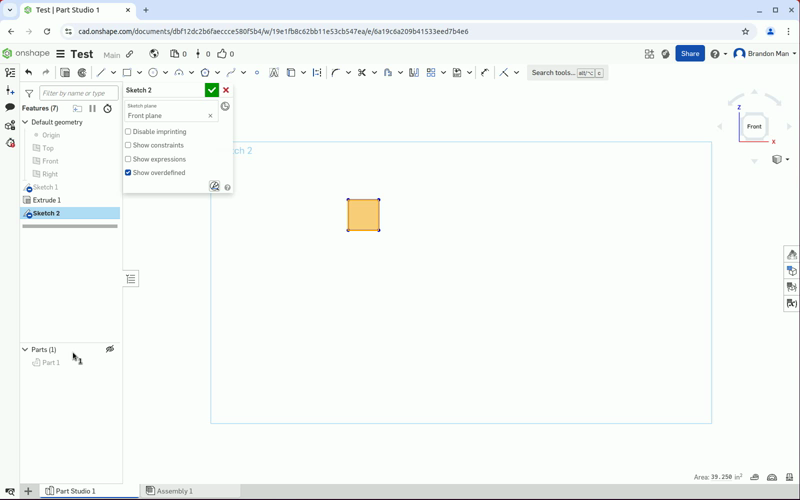
key(shift+y)
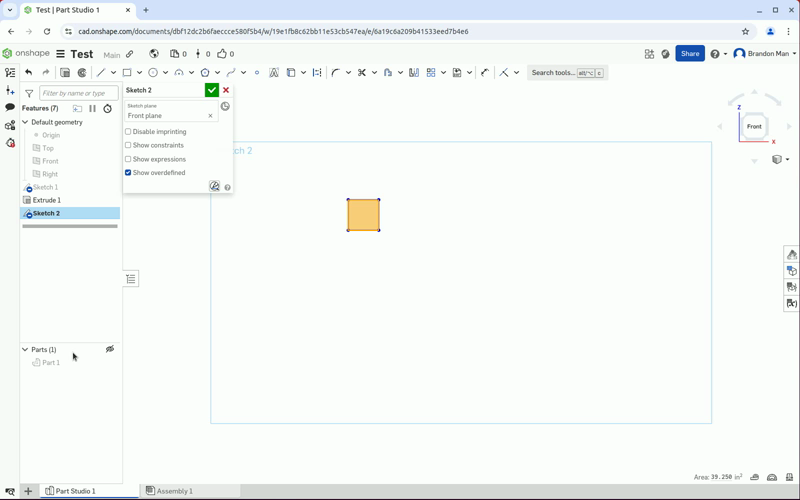
key(shift+e)
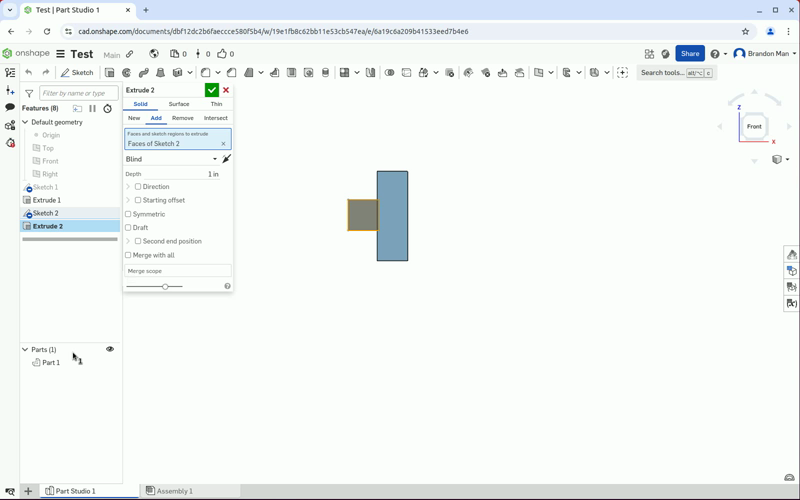
mouse_move(143, 106)
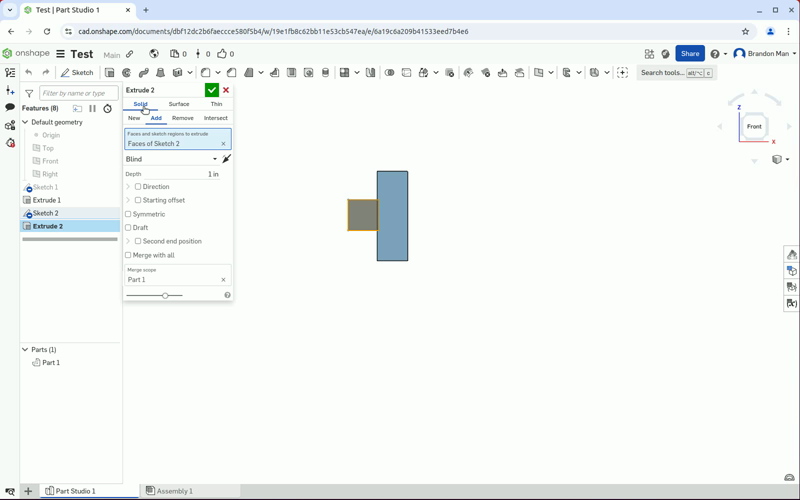
click(143, 106)
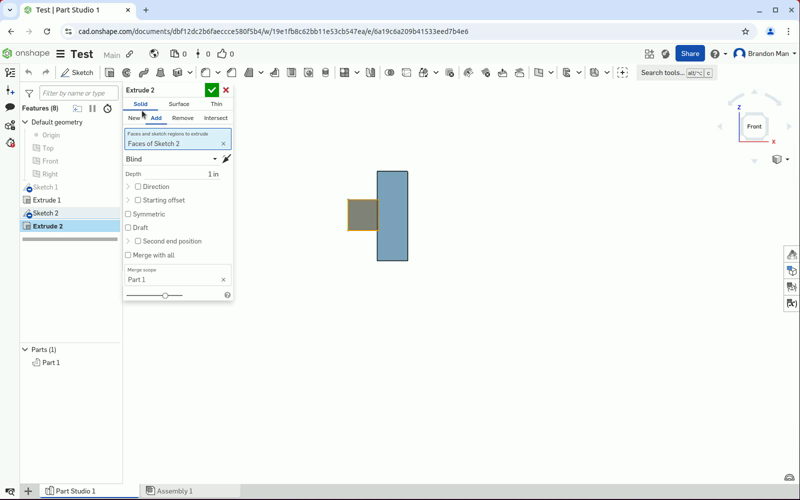
mouse_move(137, 120)
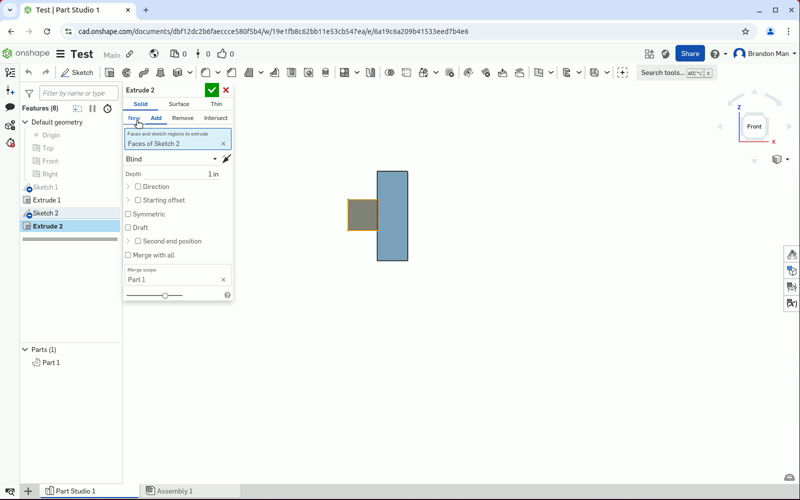
click(137, 120)
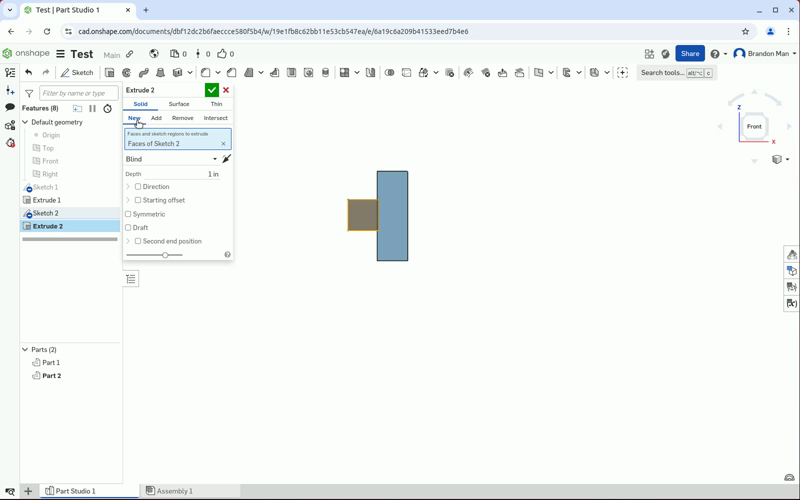
key(tab, 4)
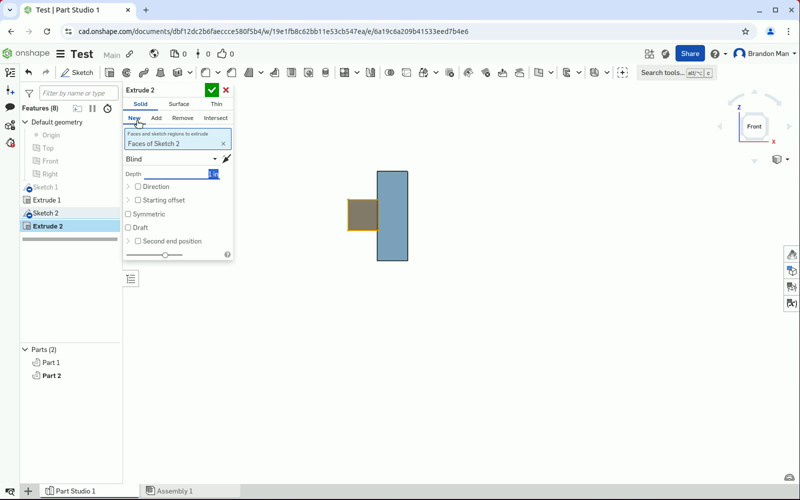
text(8.184)
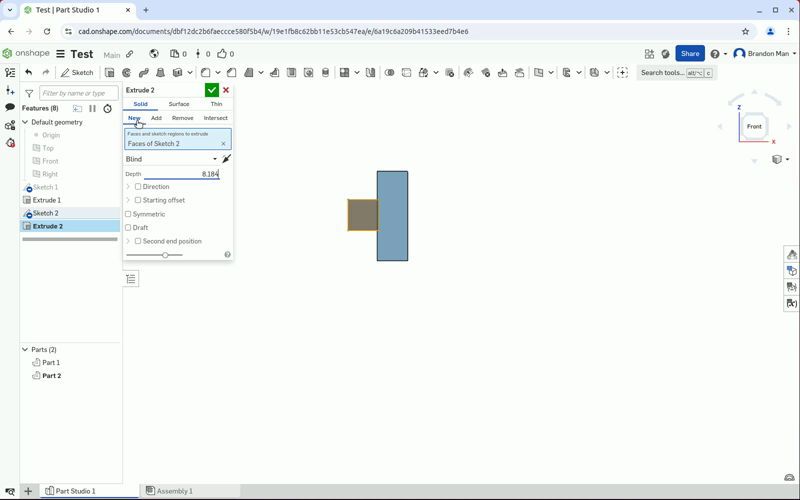
key(enter)
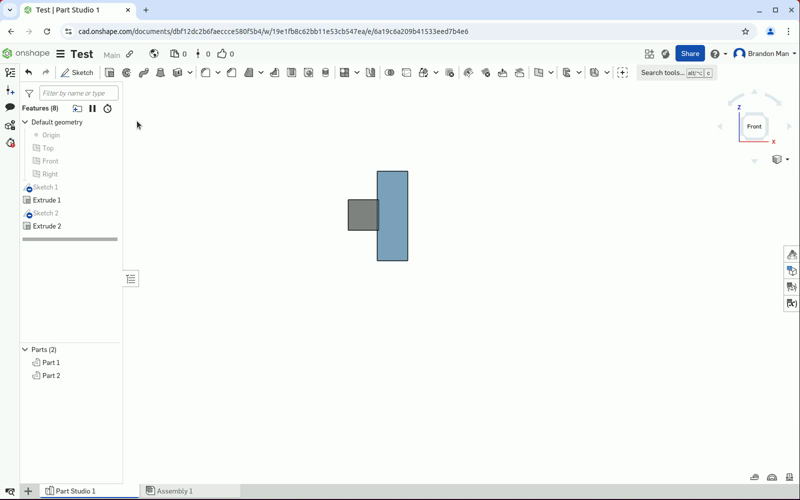
key(shift+h)
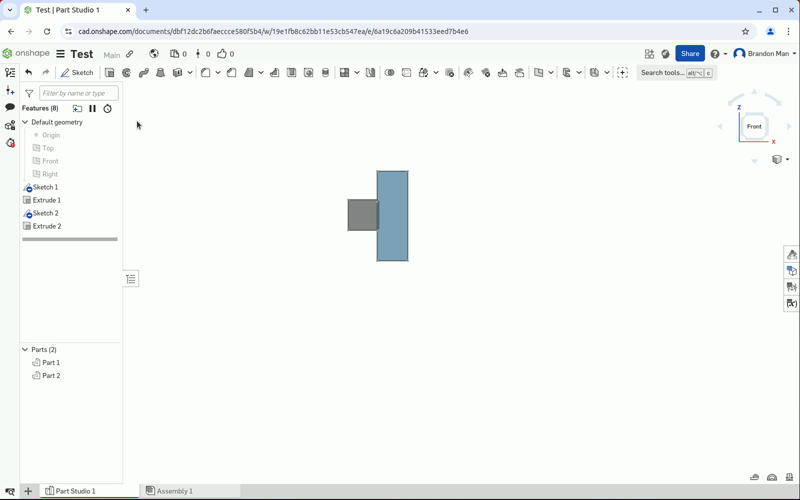
key(shift+h)
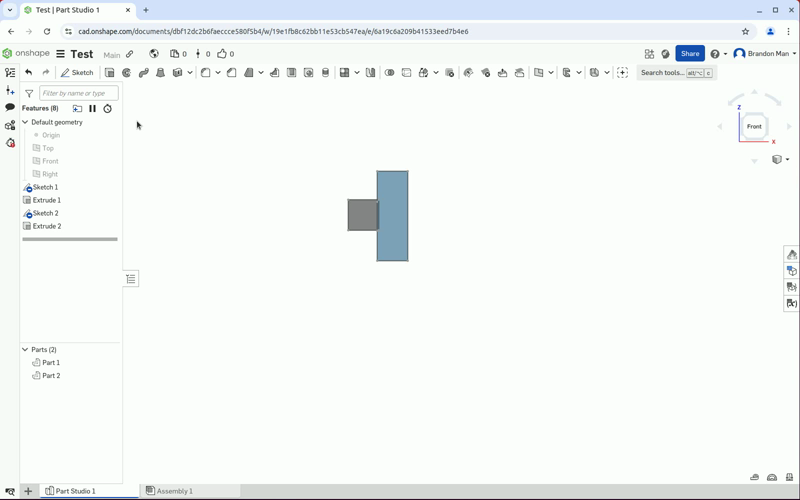
key(shift+7)
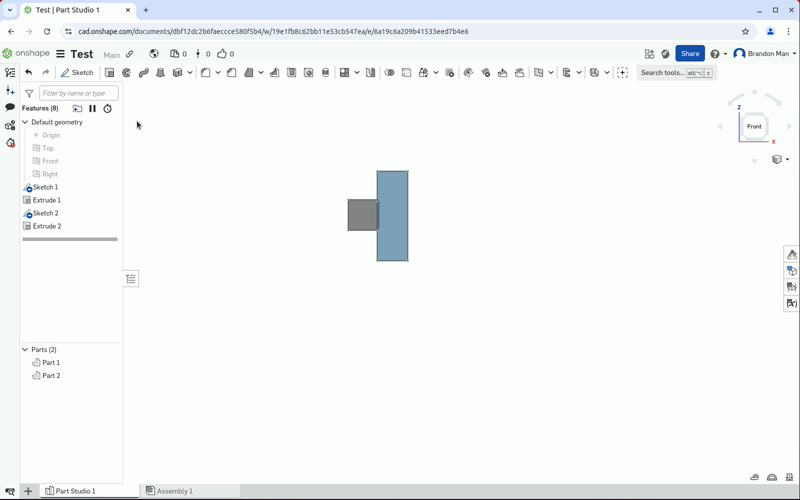
key(left, 2)
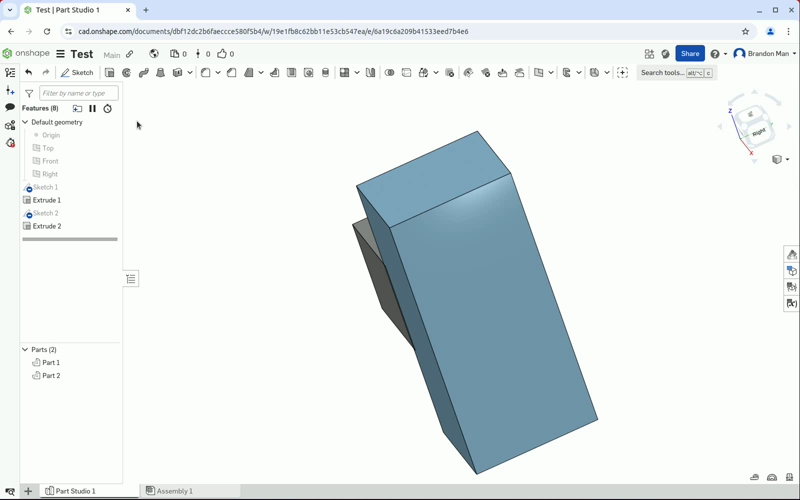
key(down, 2)
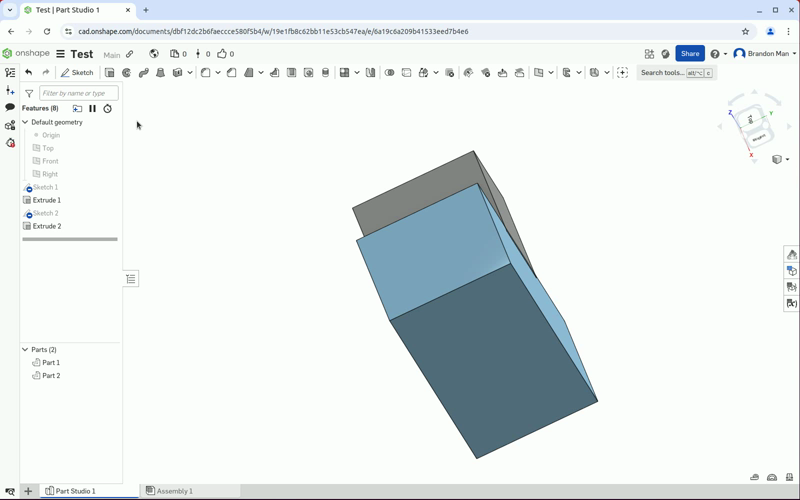
key(up, 2)
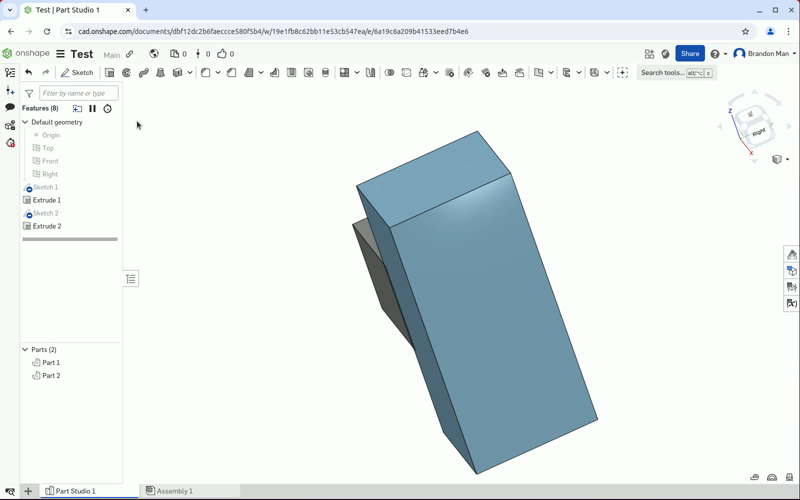
key(right, 2)
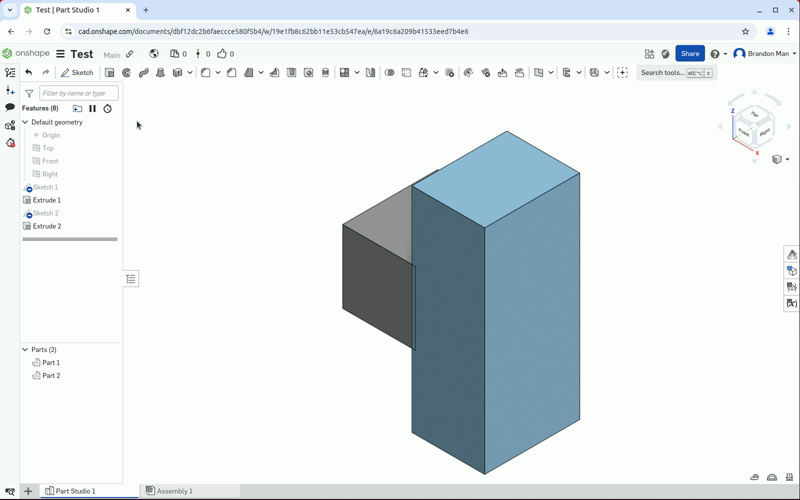
mouse_move(73, 189)
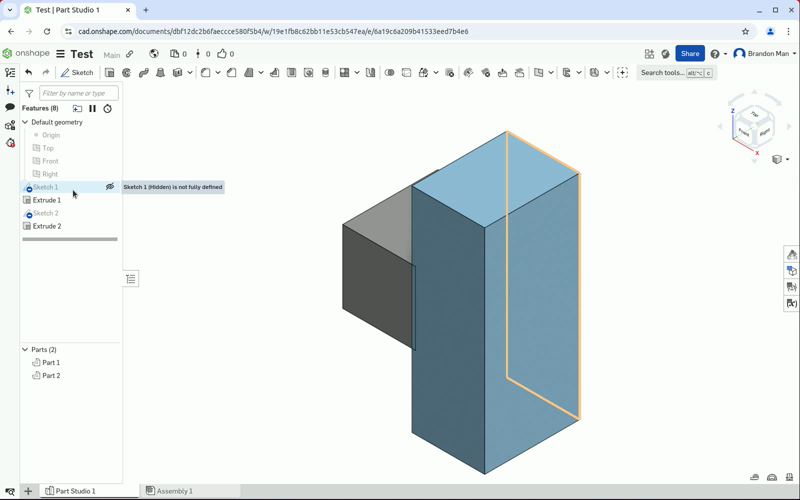
click(73, 189)